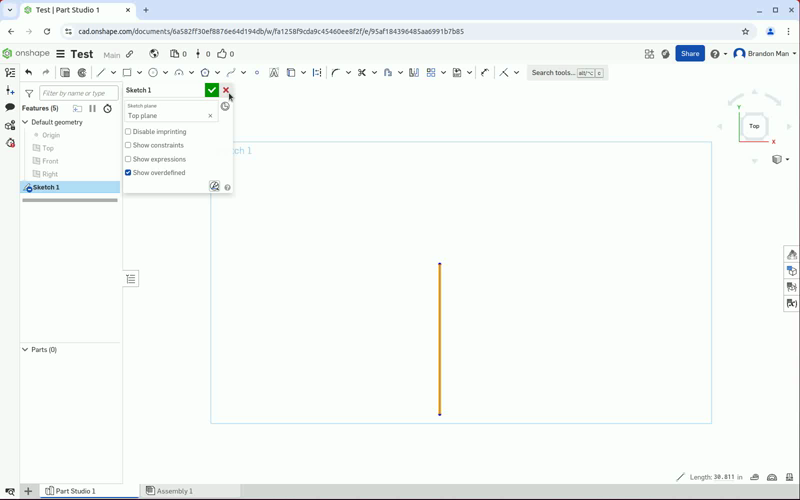
key(shift+h)
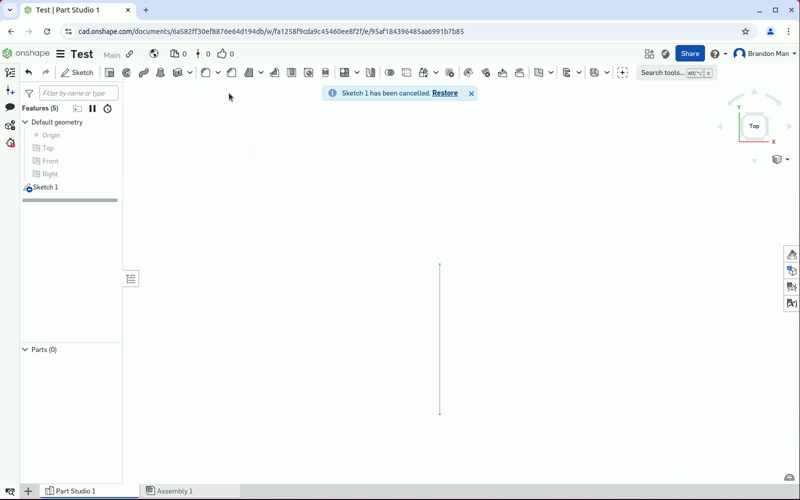
key(shift+s)
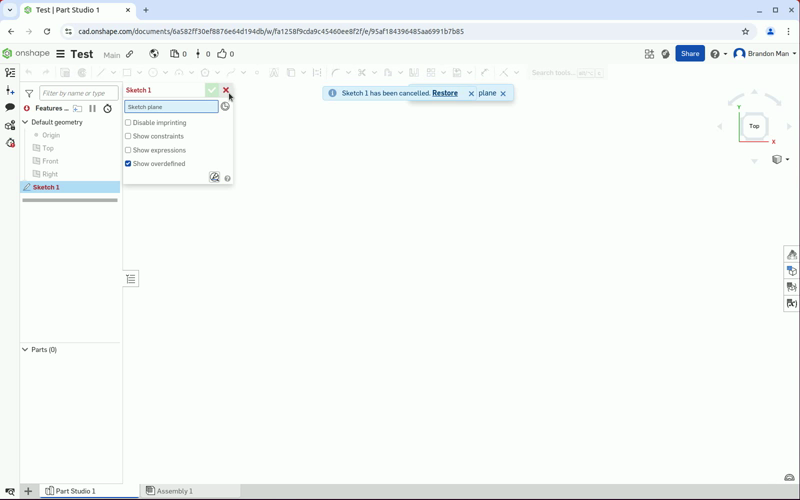
mouse_move(73, 150)
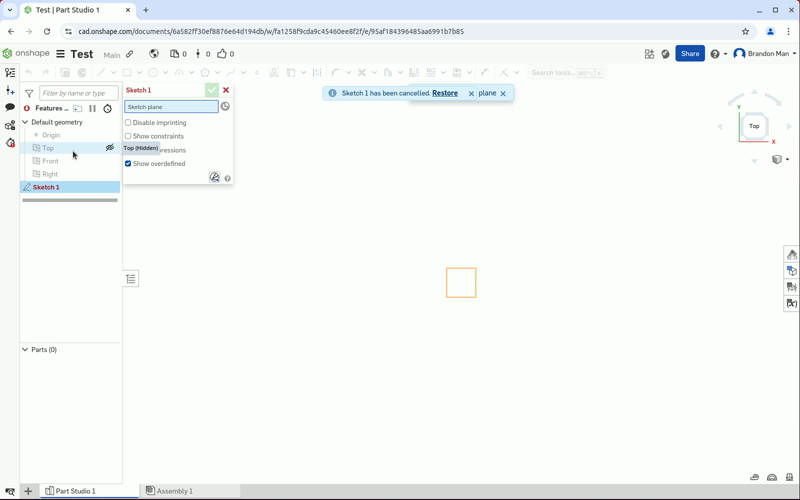
click(73, 150)
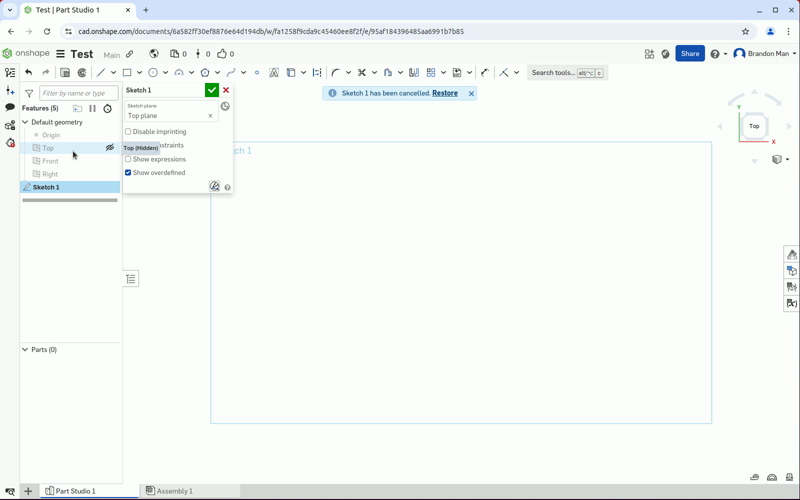
mouse_move(73, 352)
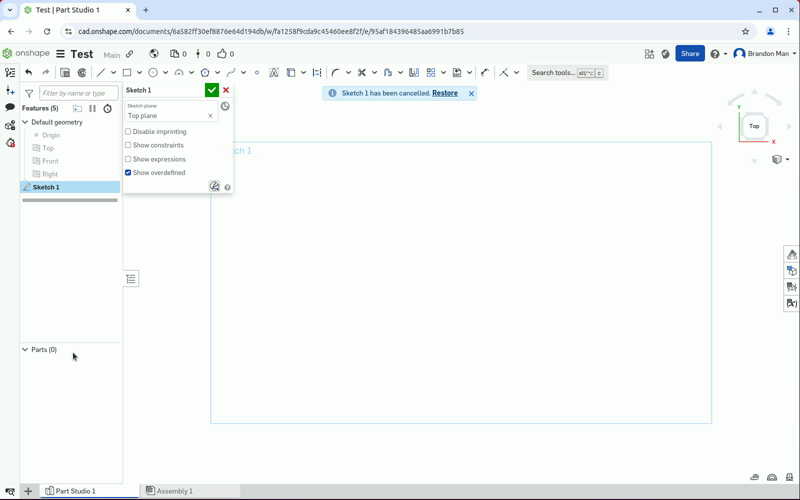
key(y)
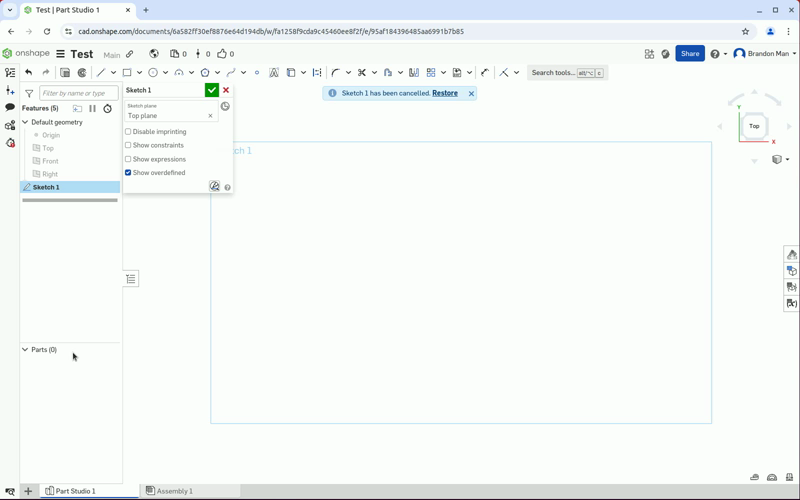
key(l)
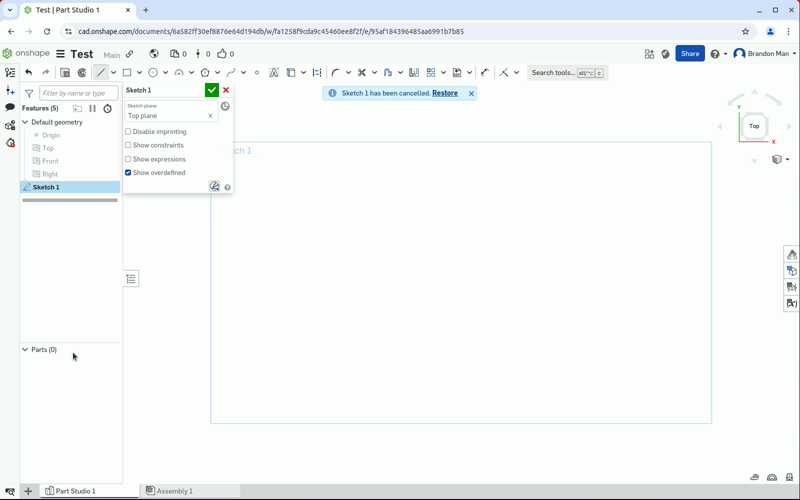
key_down(shift)
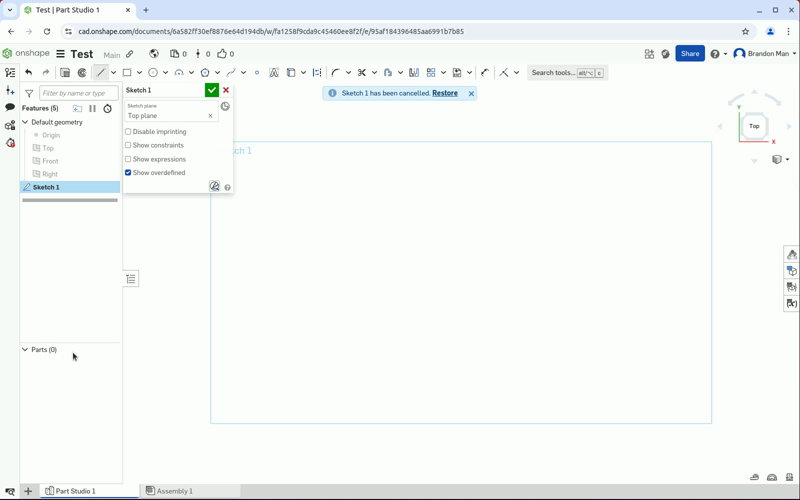
mouse_move(352, 395)
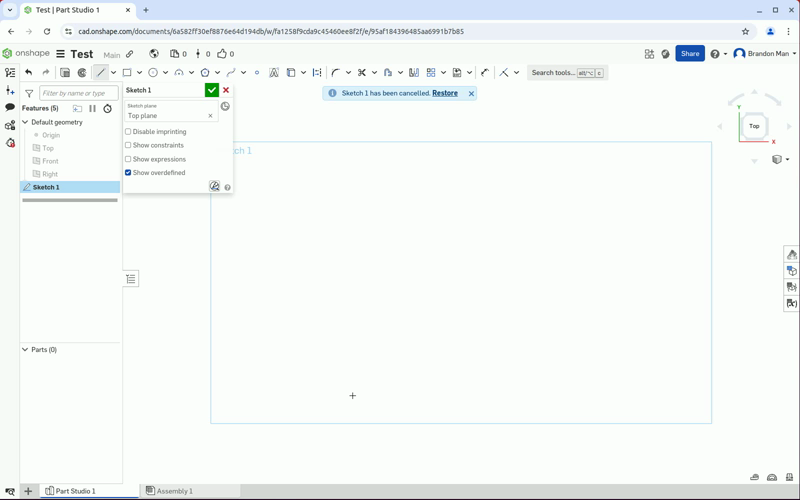
click(352, 395)
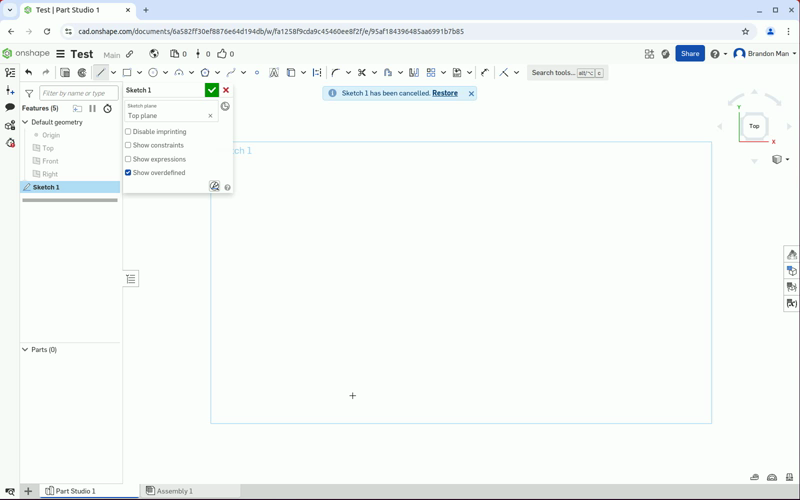
key_up(shift)
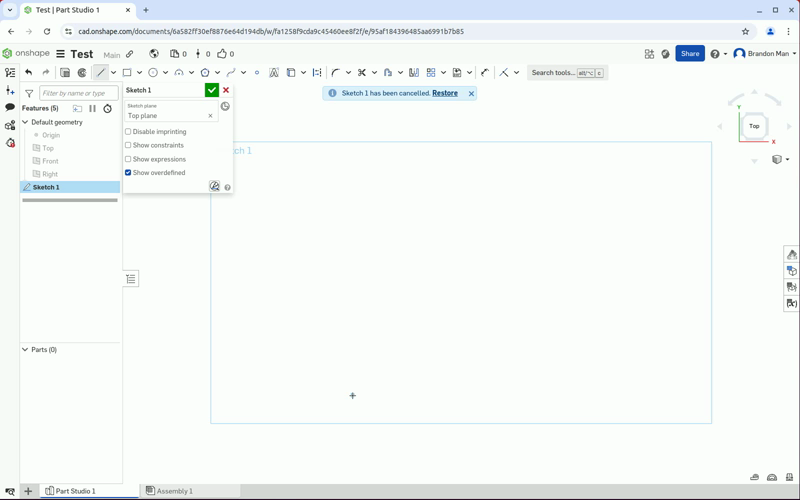
key_down(shift)
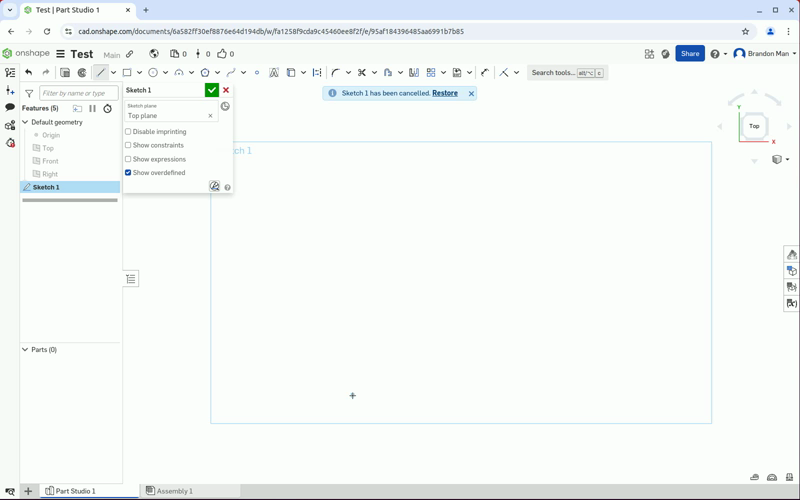
mouse_move(567, 395)
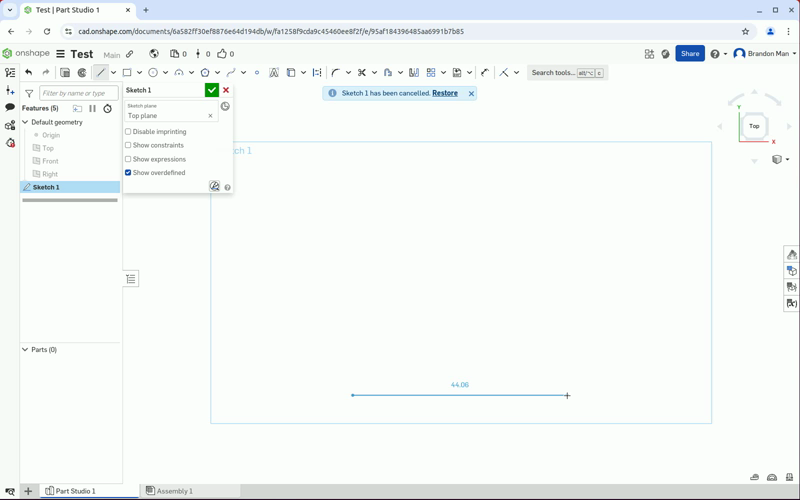
click(567, 395)
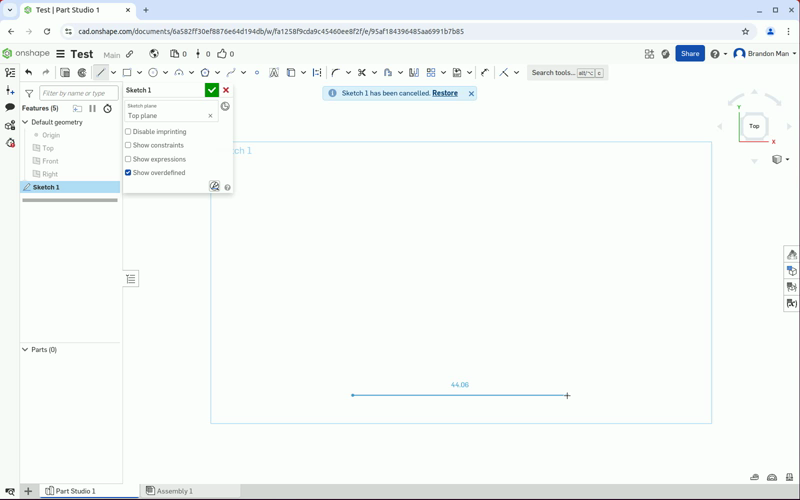
key_up(shift)
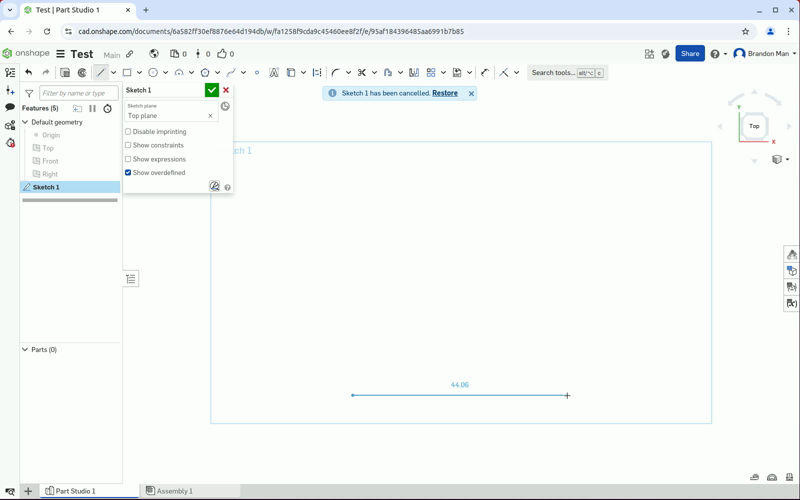
key_down(shift)
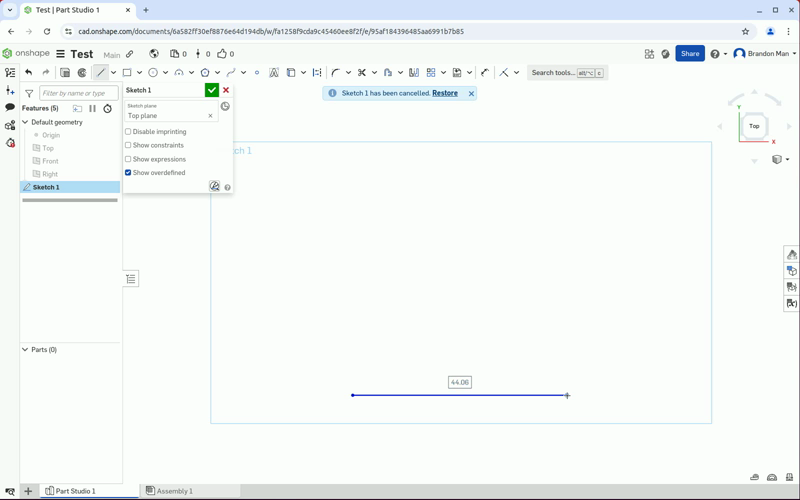
mouse_move(567, 171)
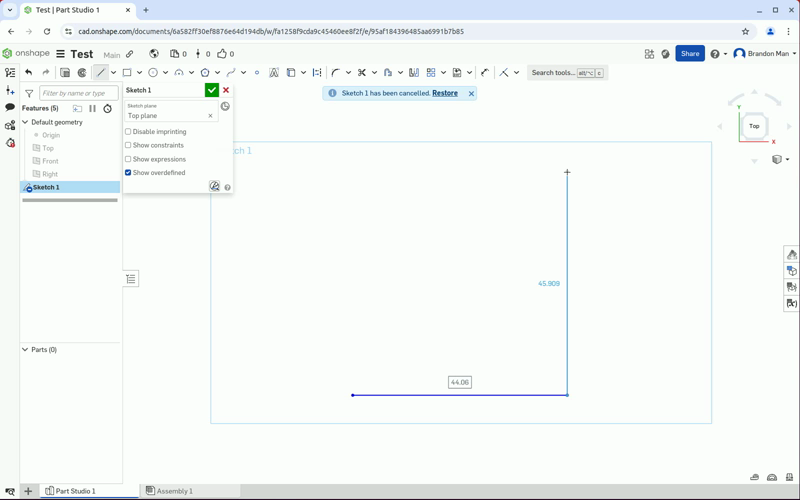
click(567, 171)
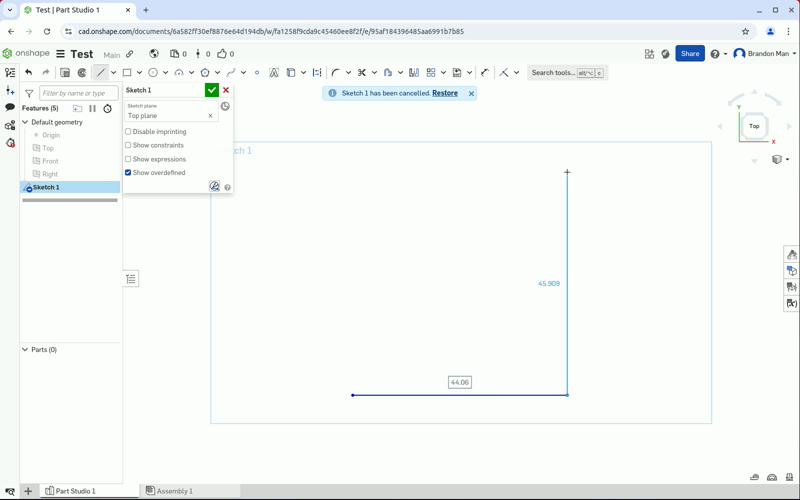
key_up(shift)
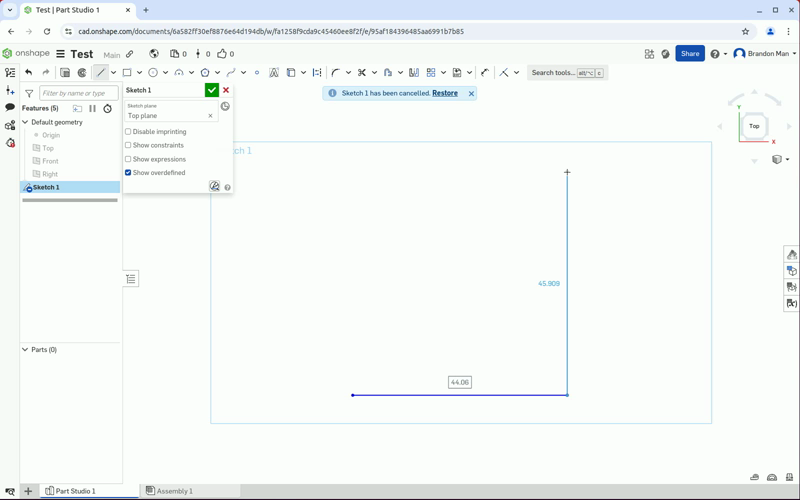
key_down(shift)
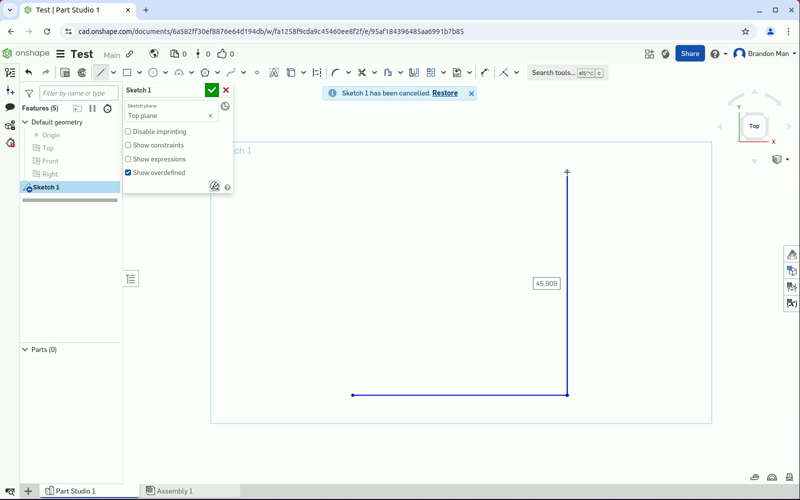
mouse_move(352, 171)
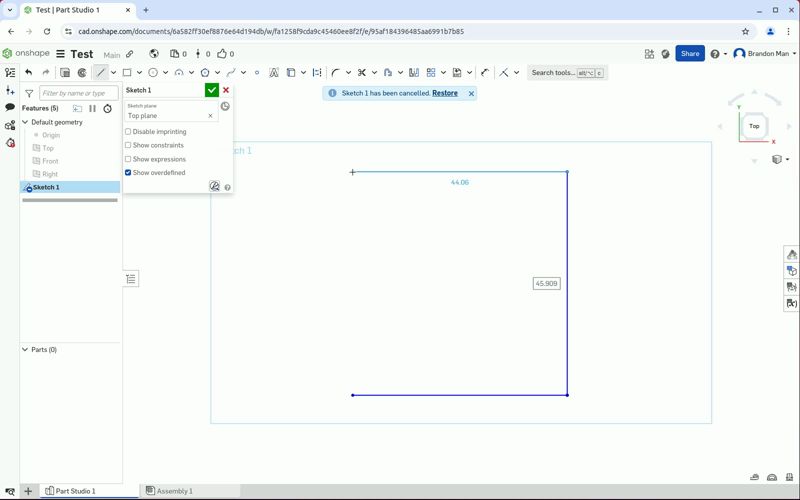
click(352, 171)
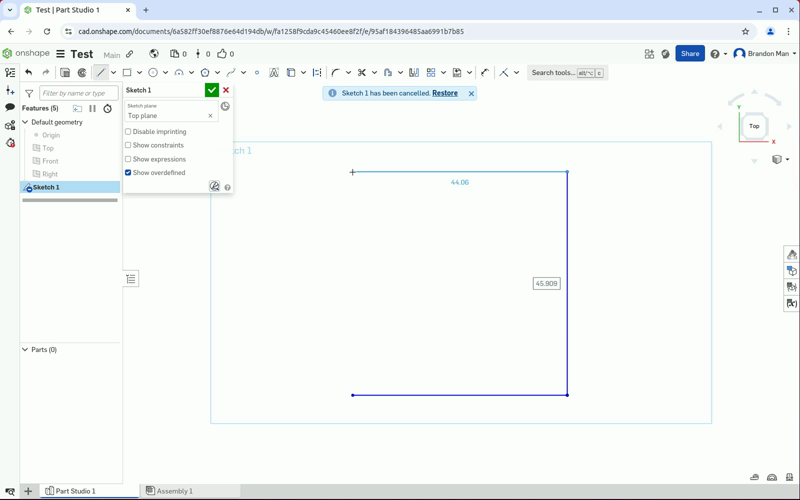
key_up(shift)
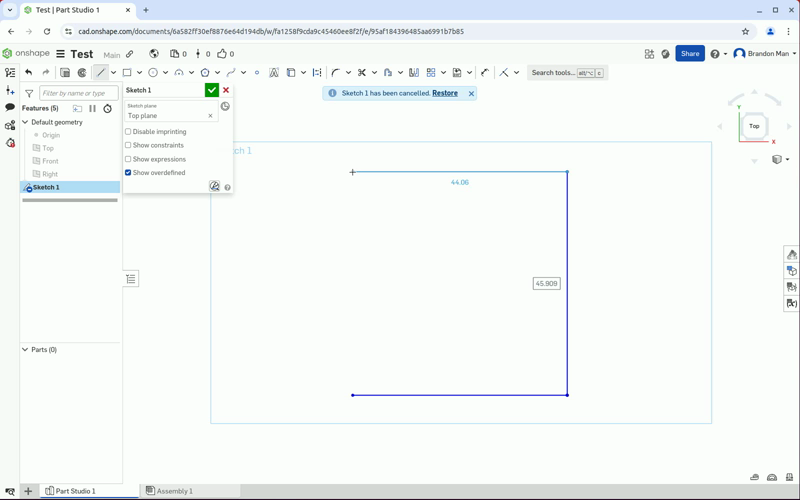
key_down(shift)
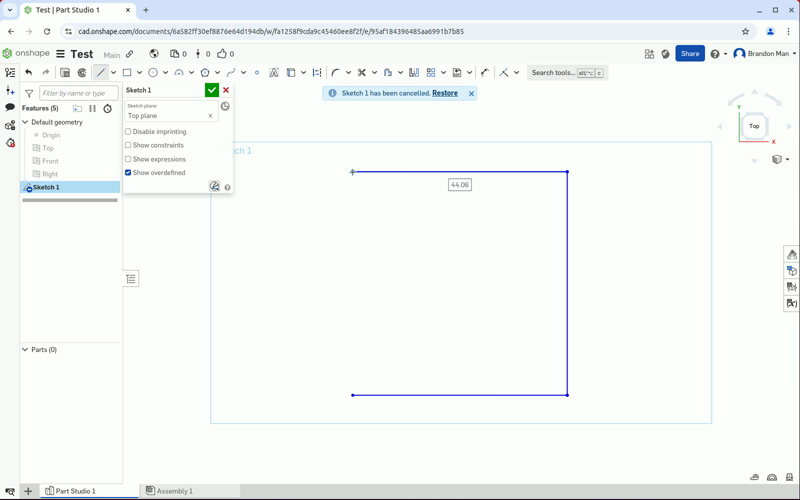
mouse_move(352, 395)
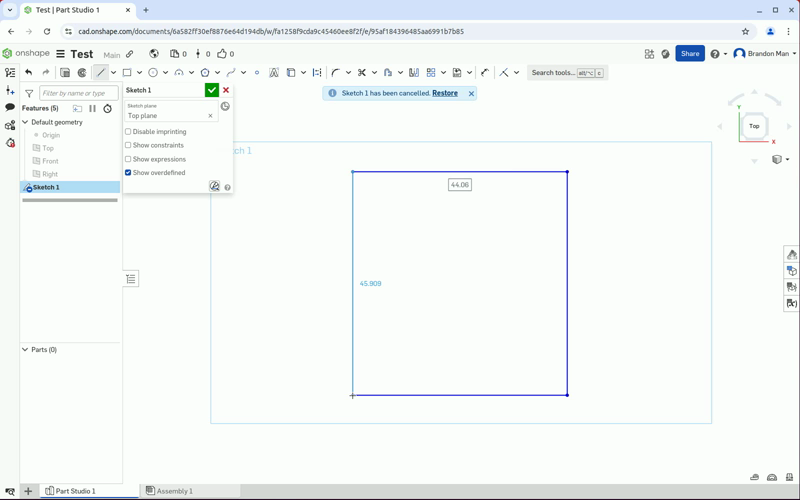
key_up(shift)
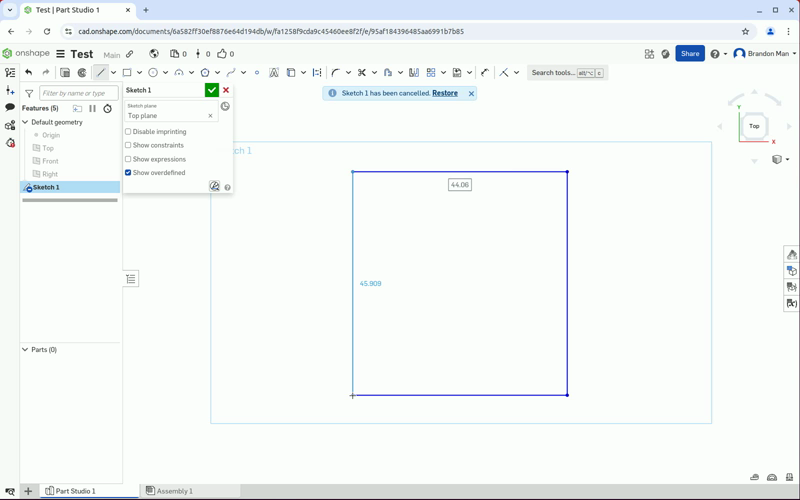
click(352, 395)
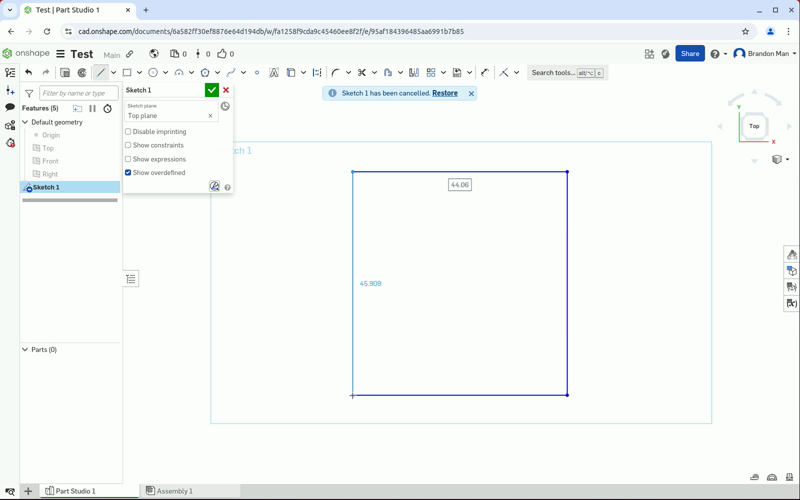
key(esc)
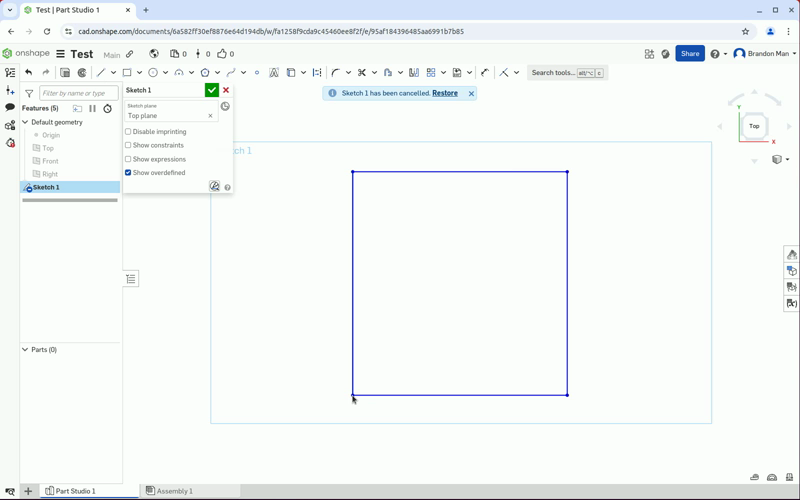
mouse_move(529, 311)
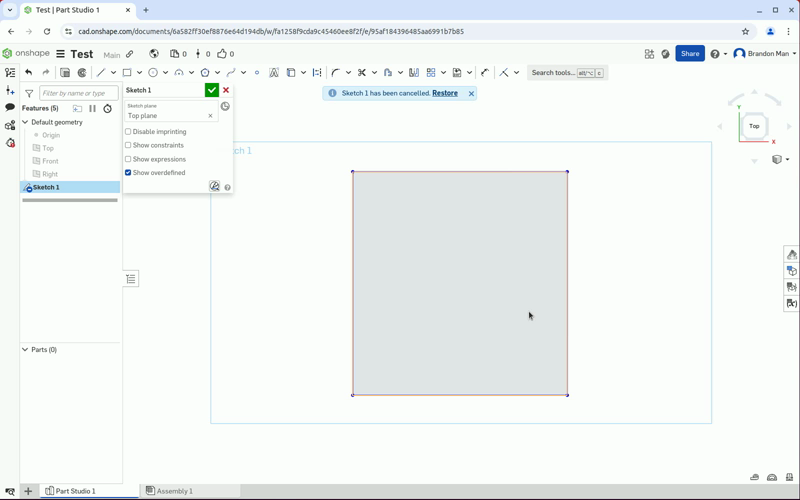
click(529, 311)
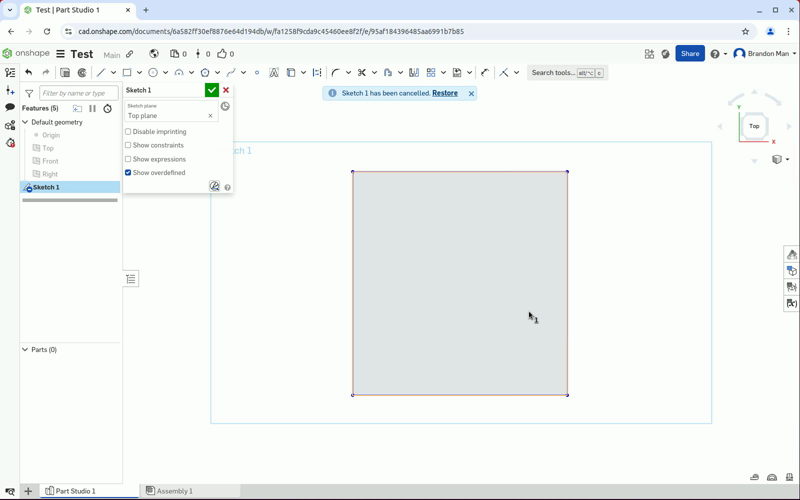
mouse_move(73, 352)
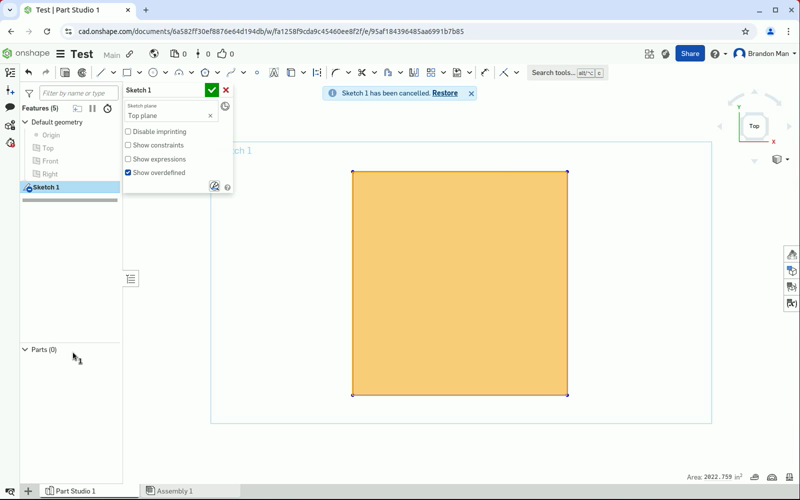
key(shift+y)
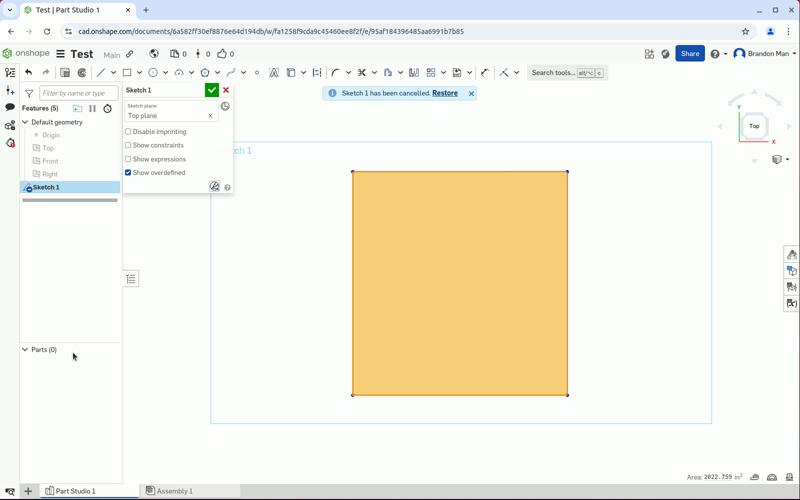
key(shift+e)
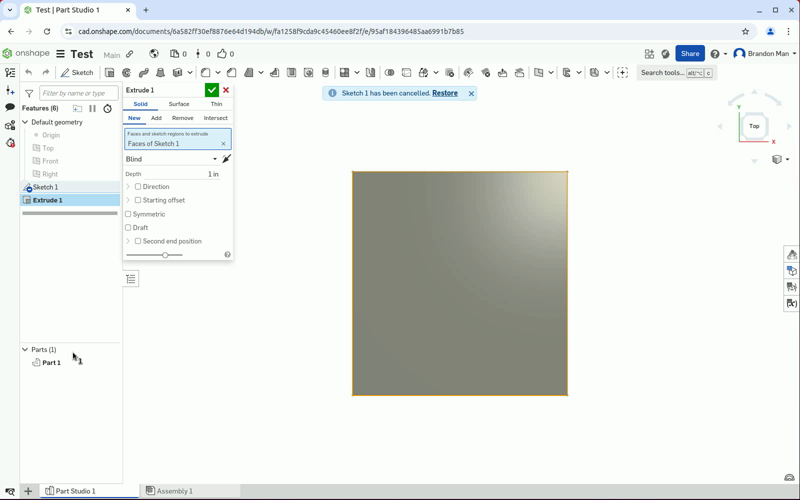
mouse_move(143, 106)
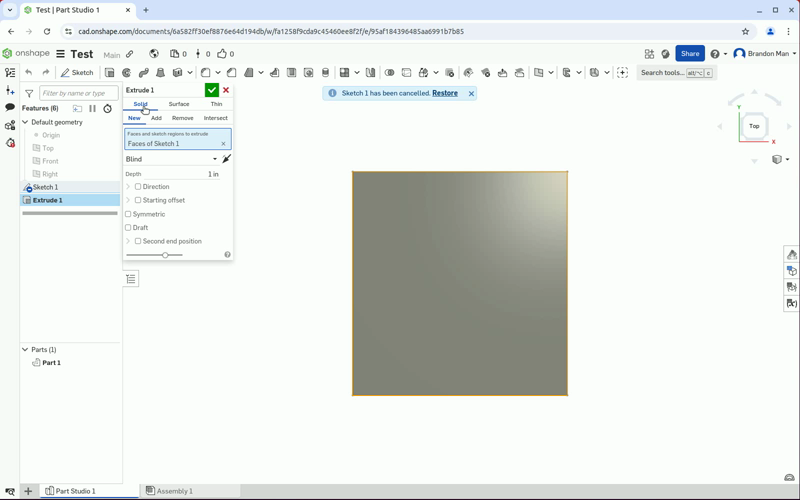
click(143, 106)
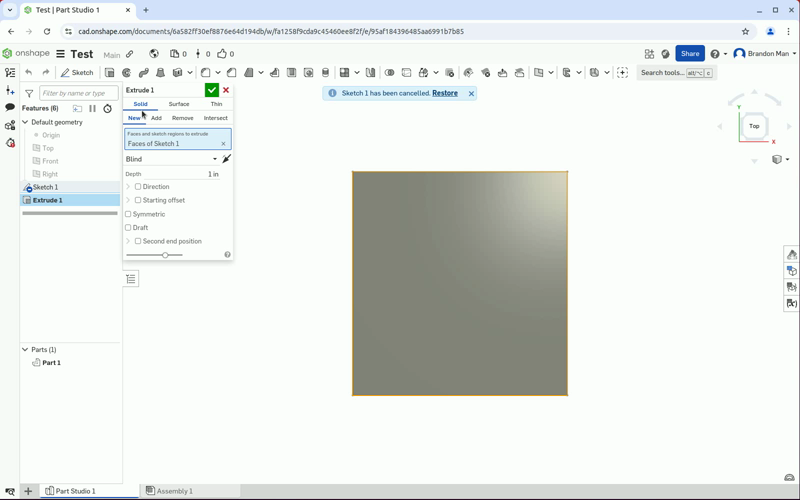
mouse_move(137, 120)
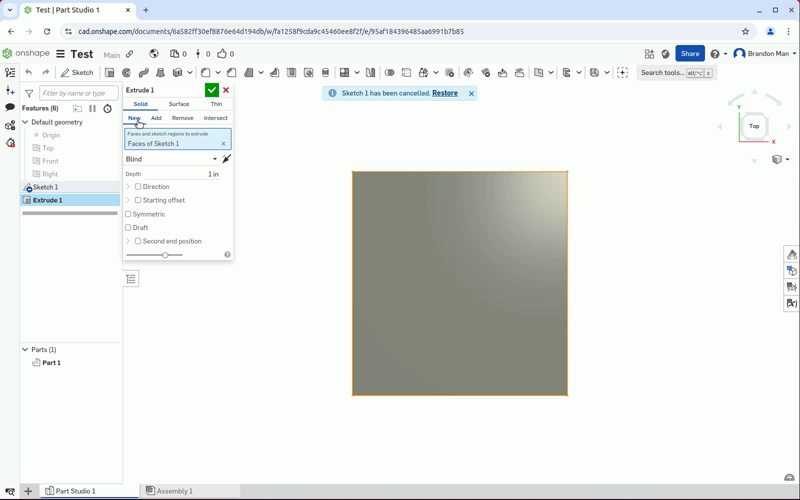
click(137, 120)
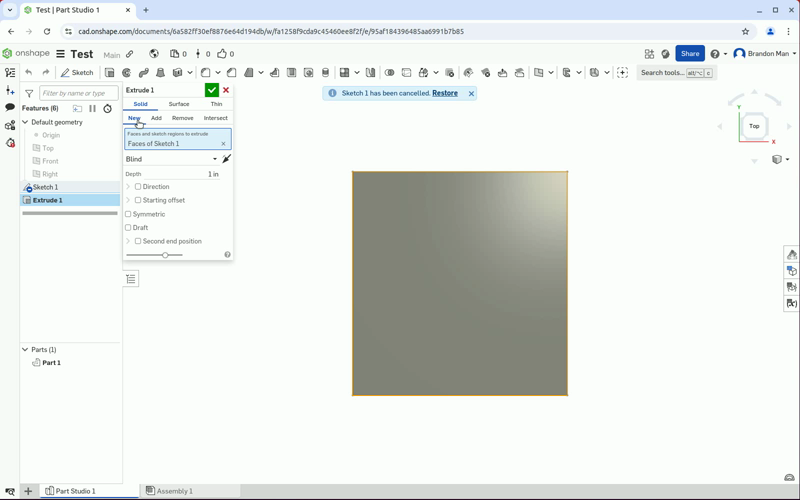
key(tab, 4)
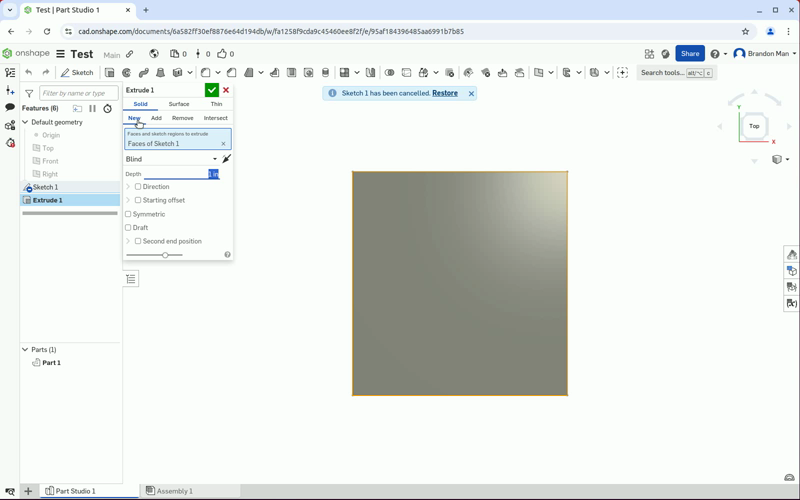
text(12.036)
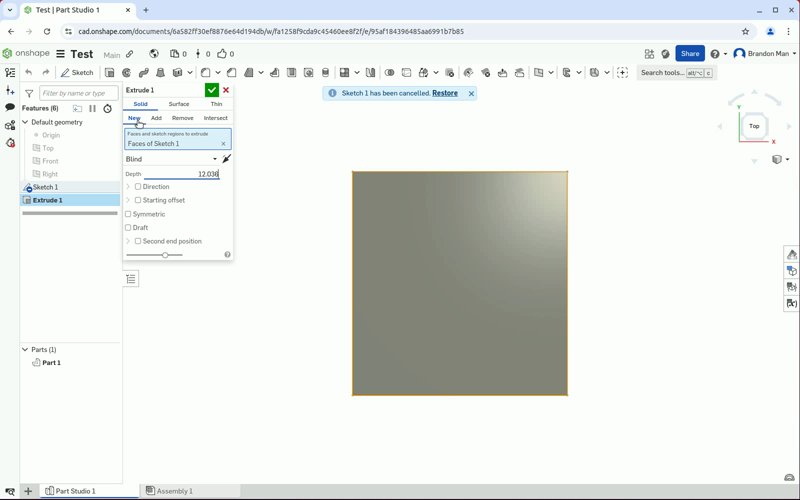
key(enter)
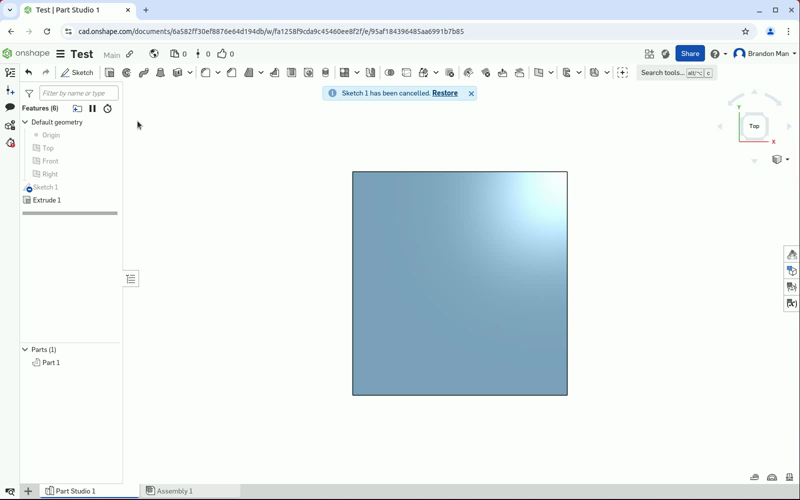
key(shift+h)
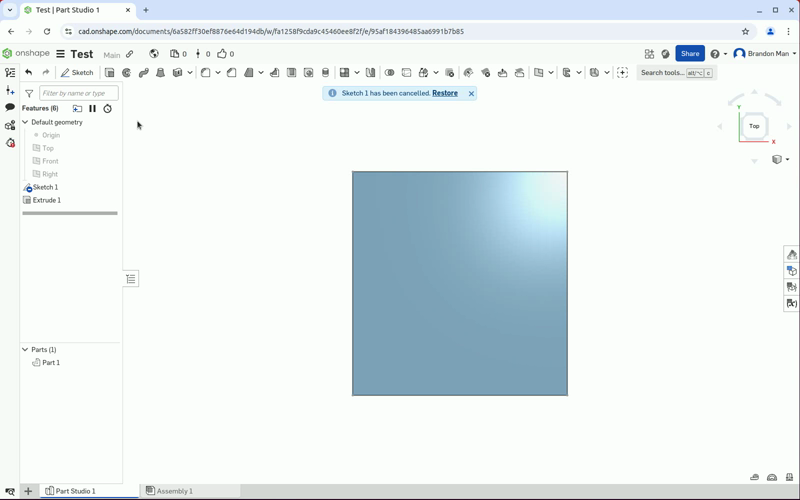
key(shift+h)
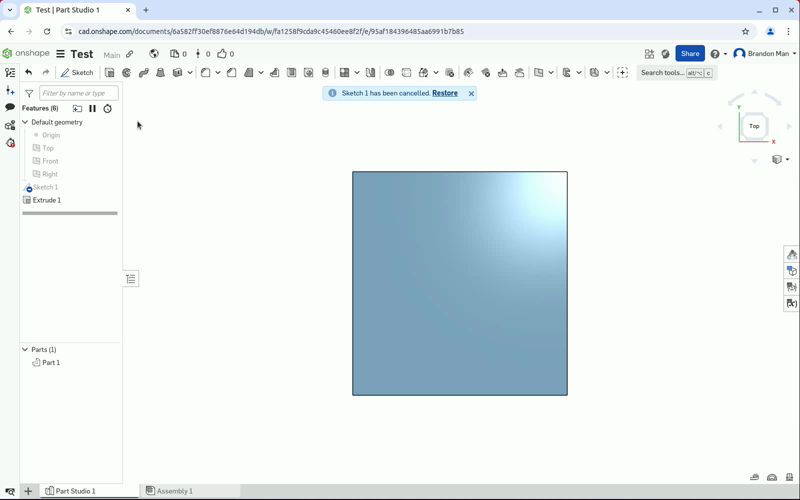
mouse_move(73, 189)
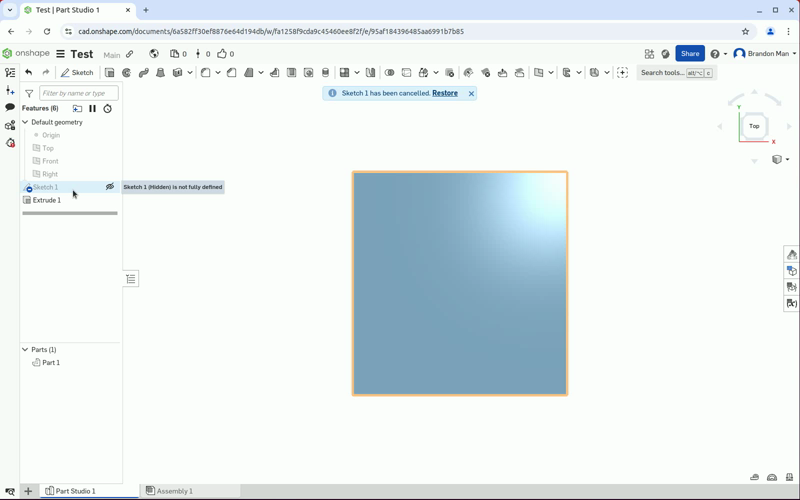
click(73, 189)
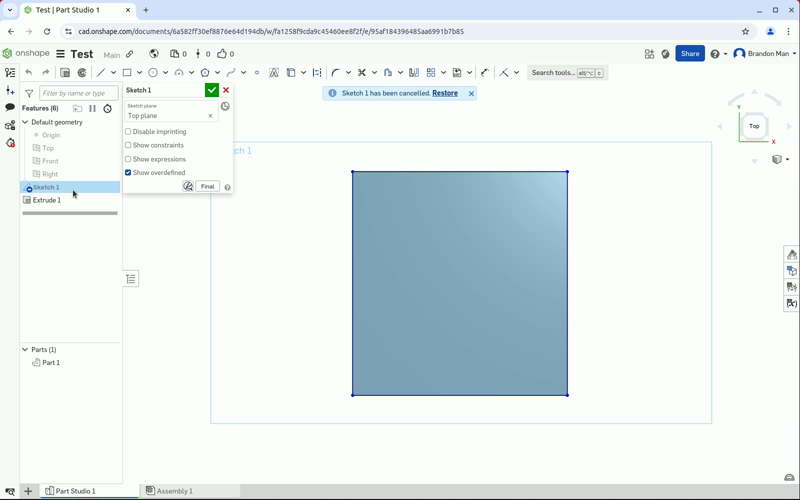
mouse_move(229, 92)
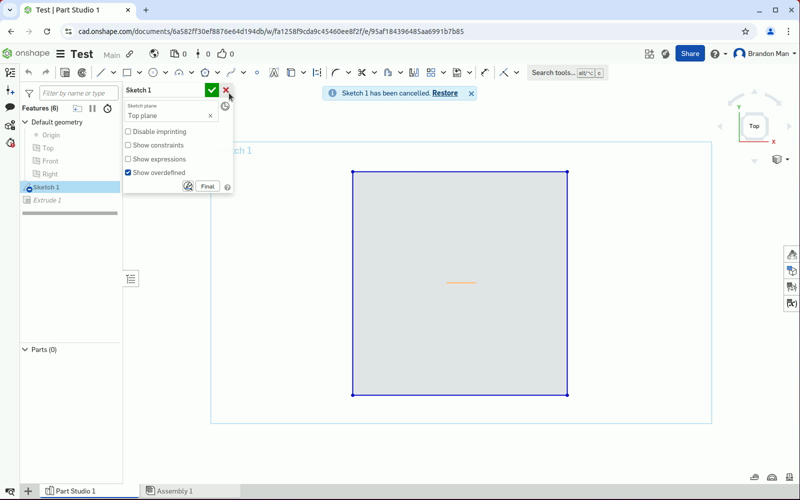
click(229, 92)
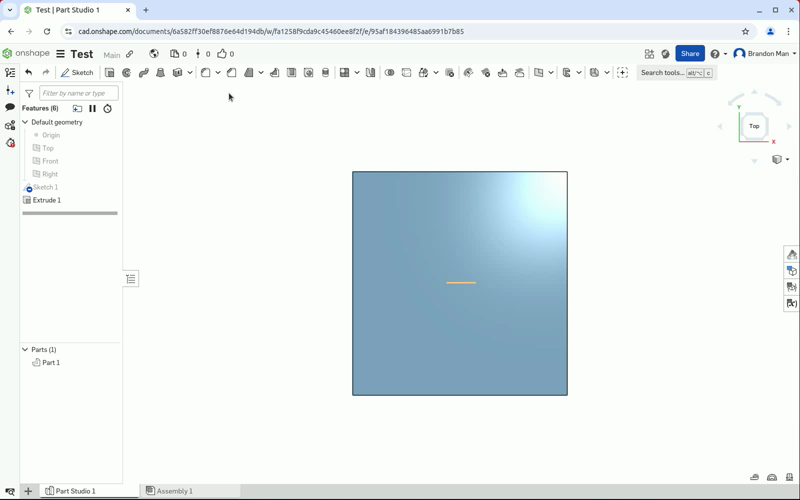
mouse_move(541, 75)
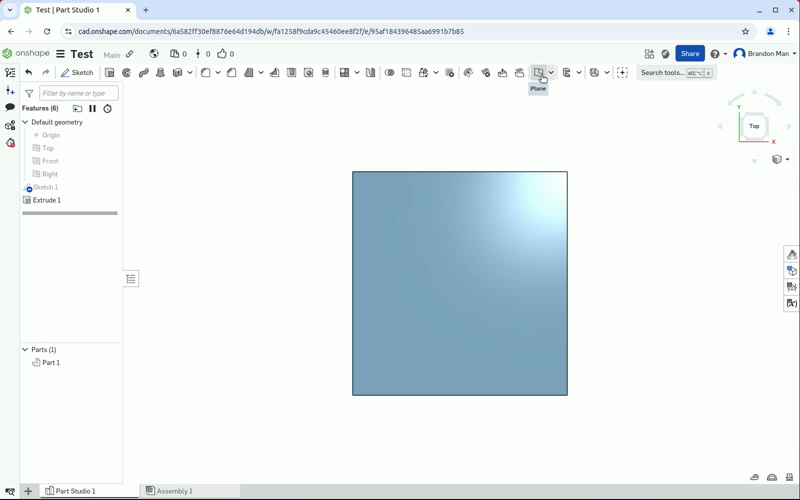
click(541, 75)
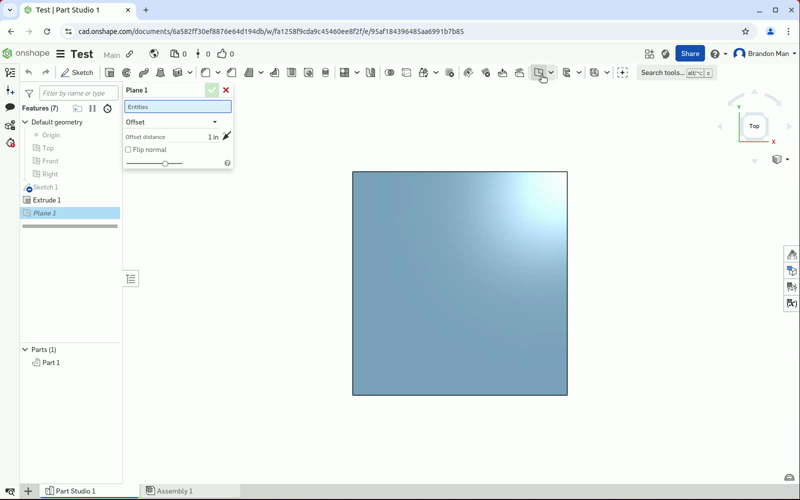
mouse_move(73, 150)
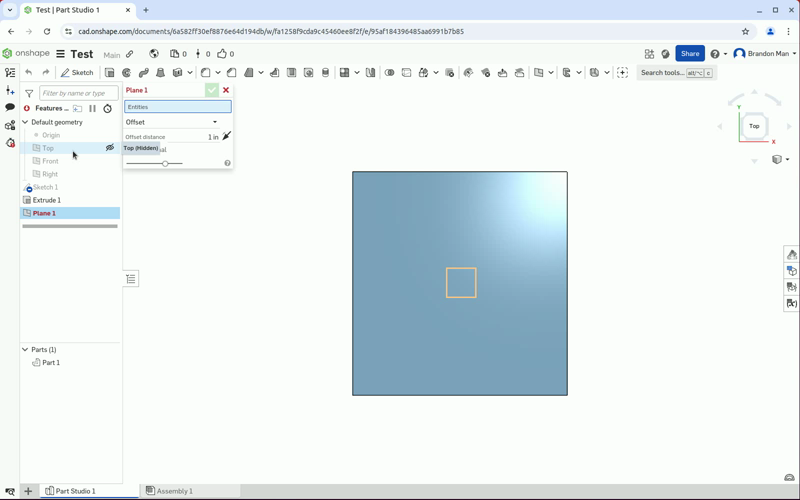
click(73, 150)
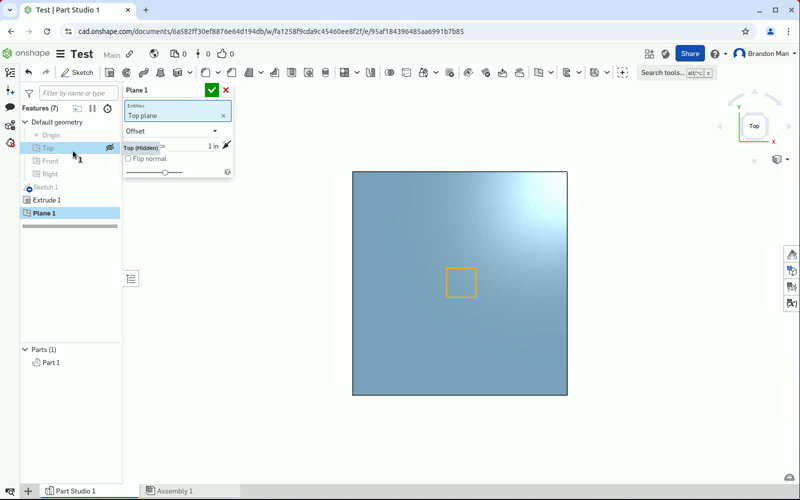
key(tab, 2)
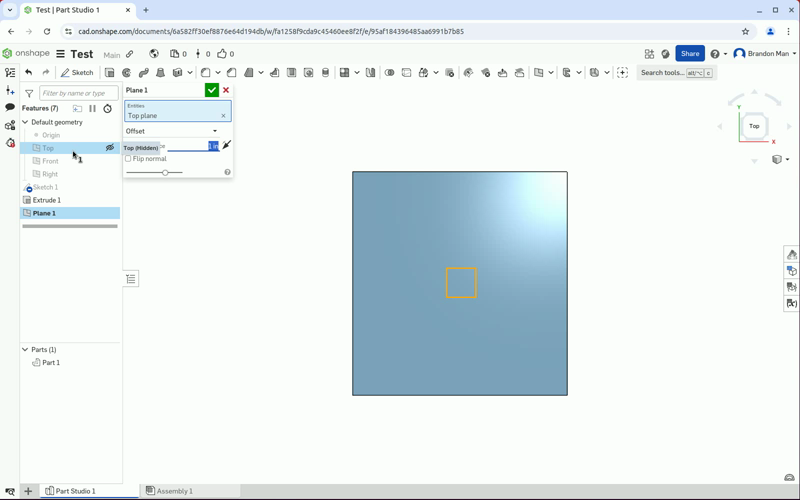
text(12.047)
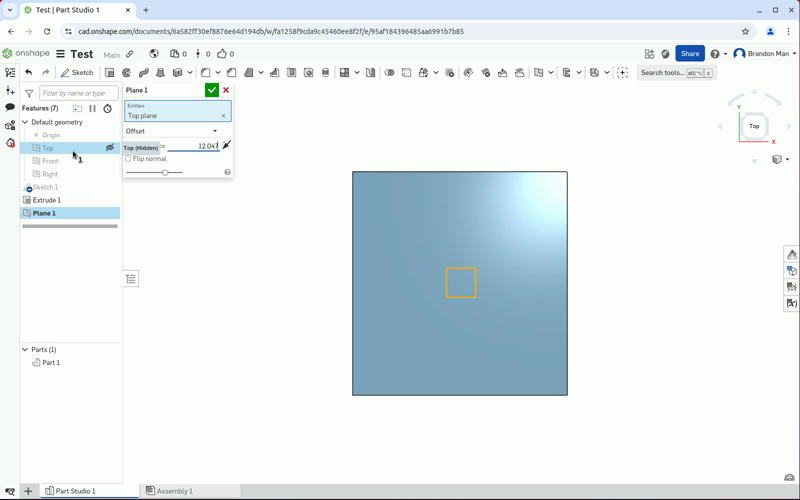
key(enter, 2)
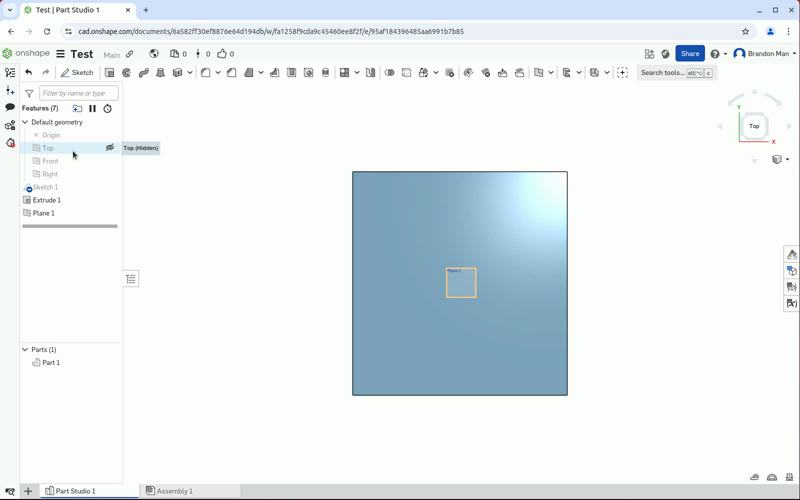
key(shift+s)
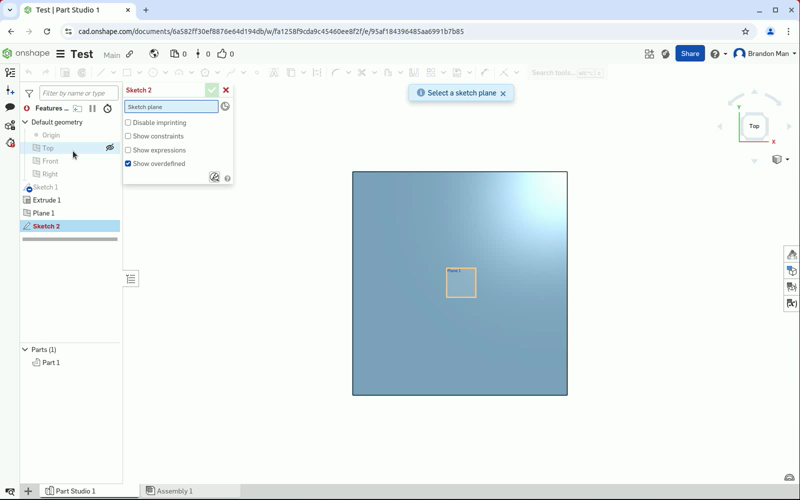
mouse_move(73, 215)
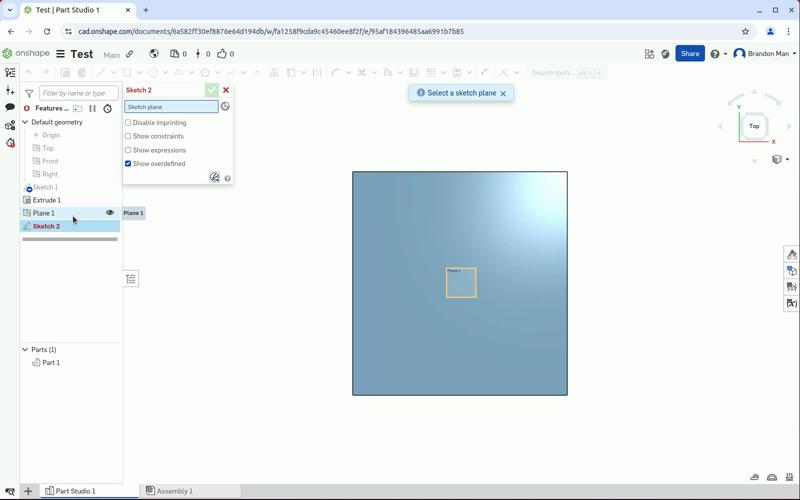
click(73, 215)
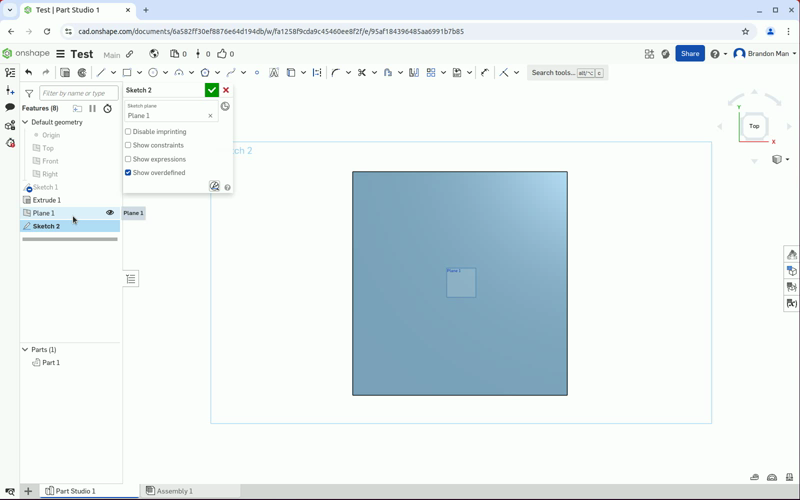
mouse_move(73, 352)
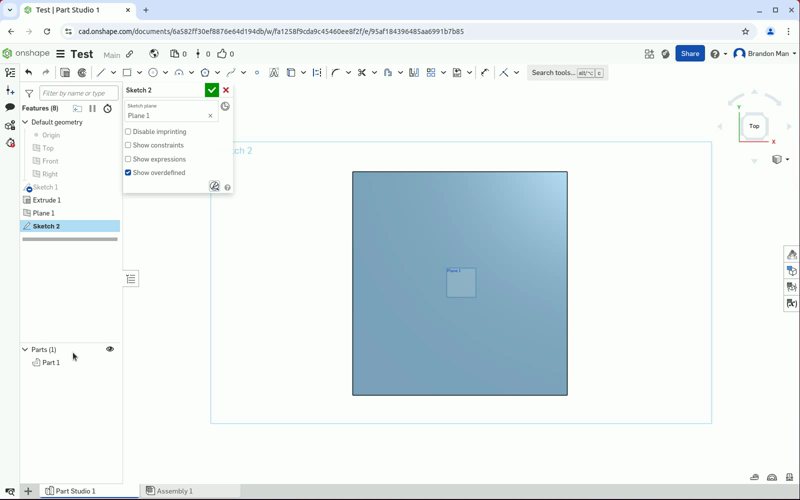
key(y)
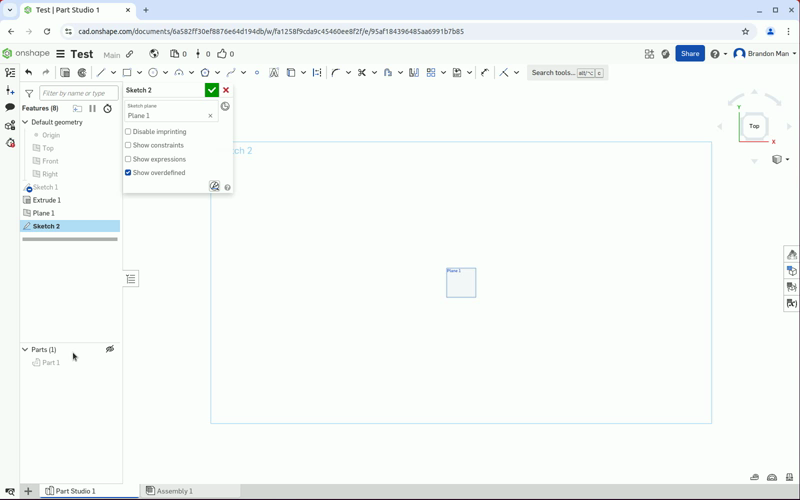
key(c)
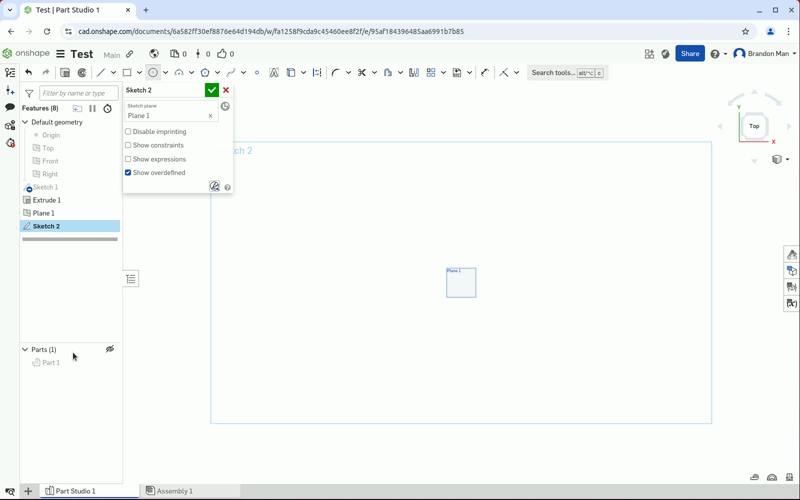
key_down(shift)
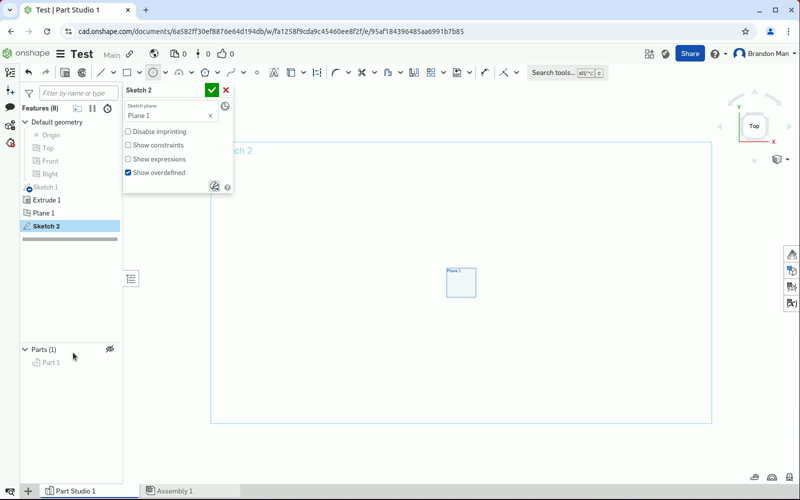
mouse_move(460, 282)
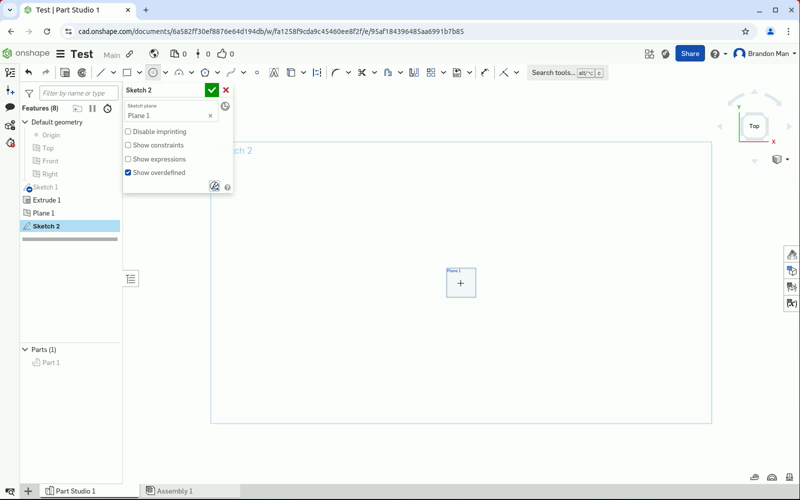
click(460, 282)
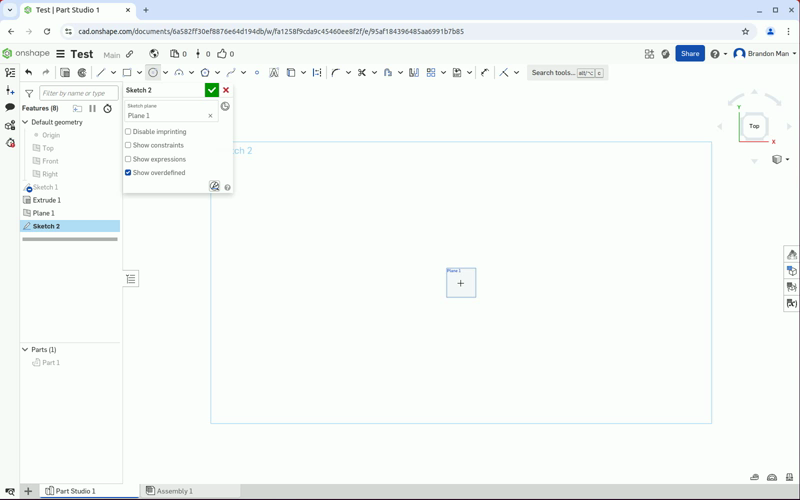
key_up(shift)
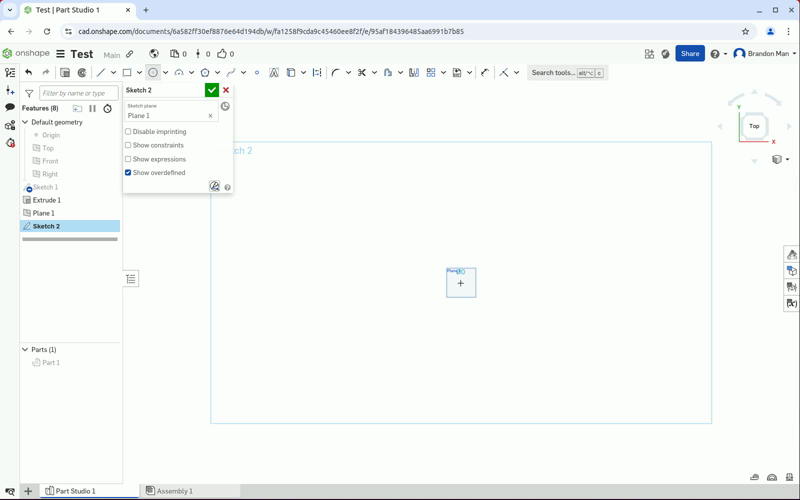
mouse_move(521, 282)
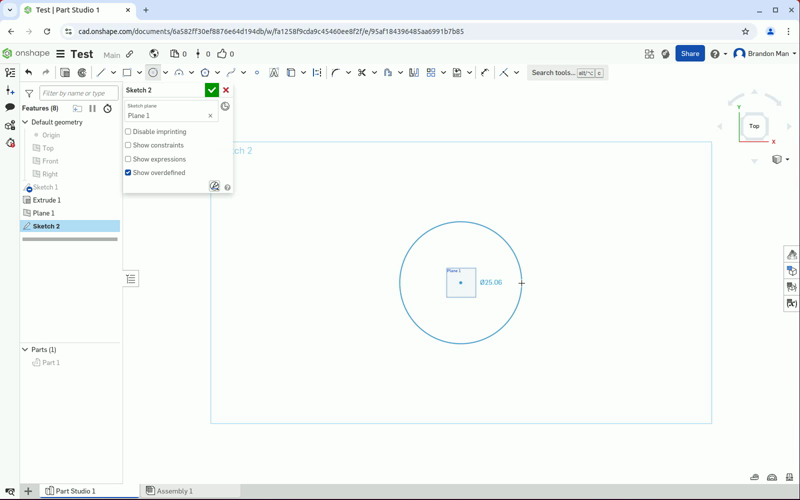
click(521, 282)
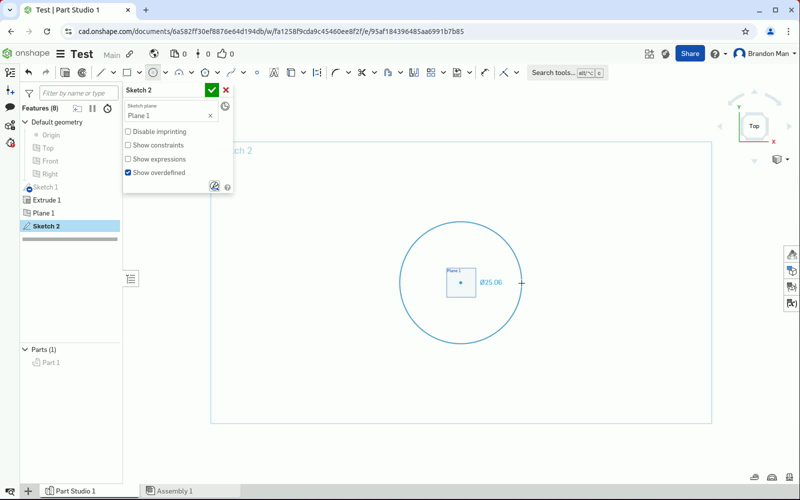
key(esc)
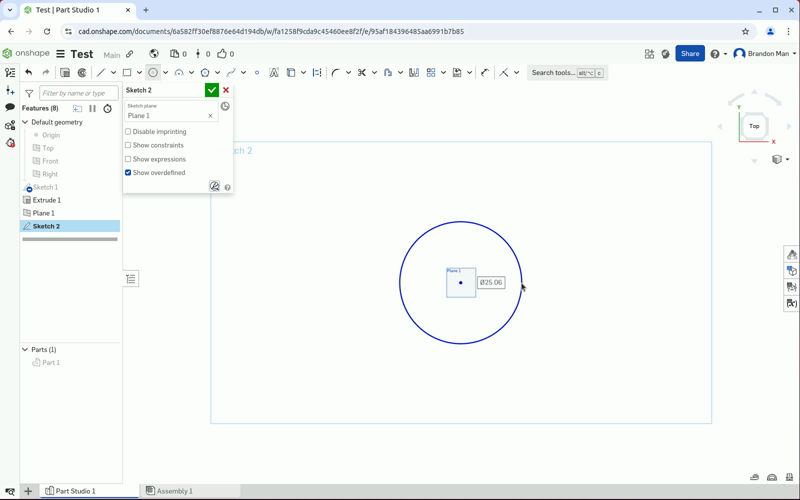
mouse_move(504, 281)
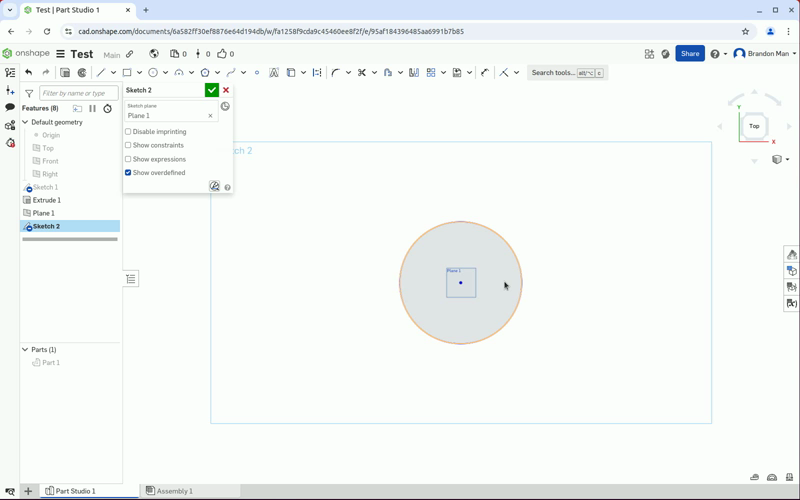
click(504, 281)
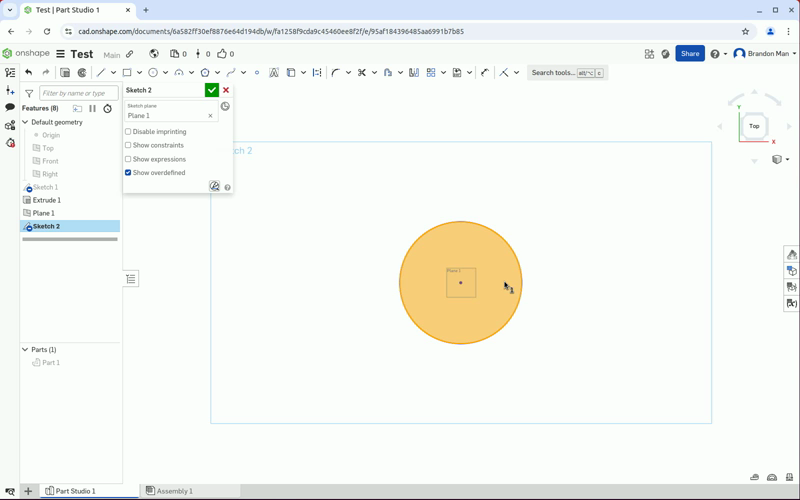
mouse_move(73, 352)
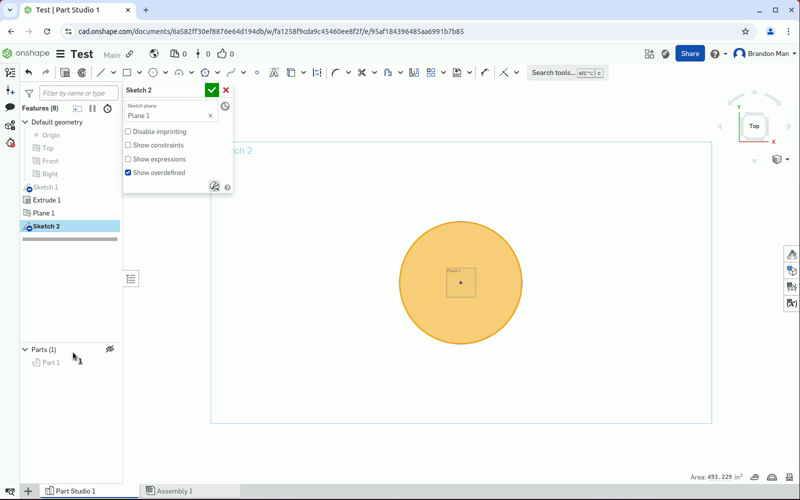
key(shift+y)
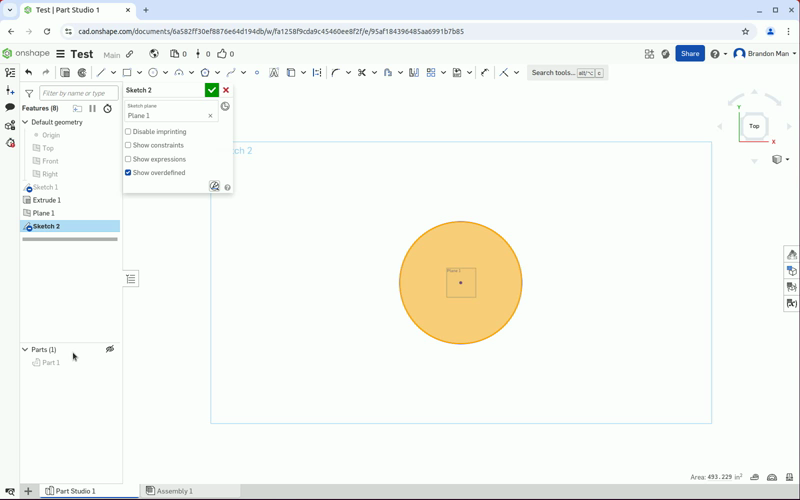
key(shift+e)
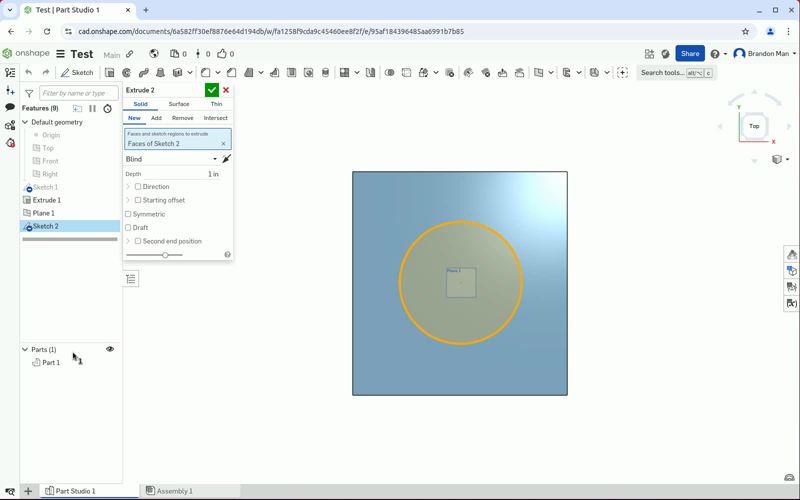
mouse_move(143, 106)
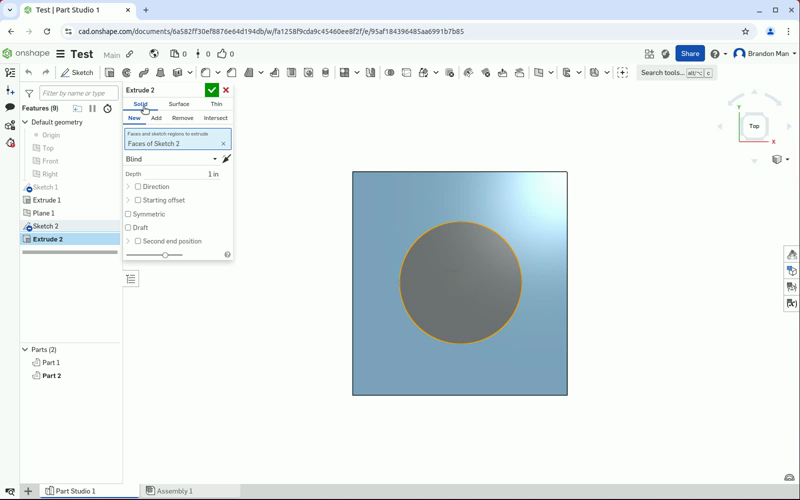
click(143, 106)
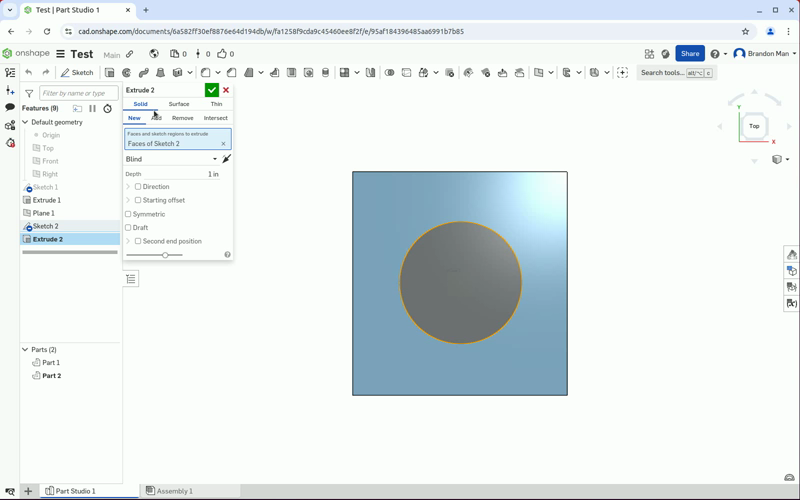
mouse_move(186, 120)
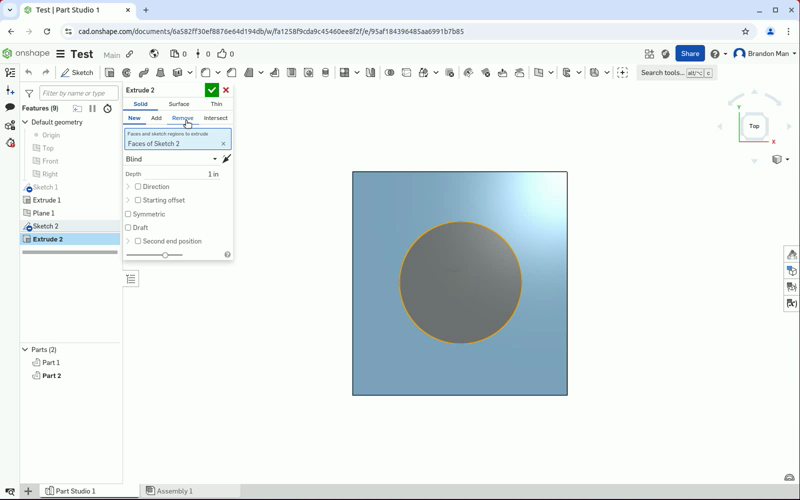
click(186, 120)
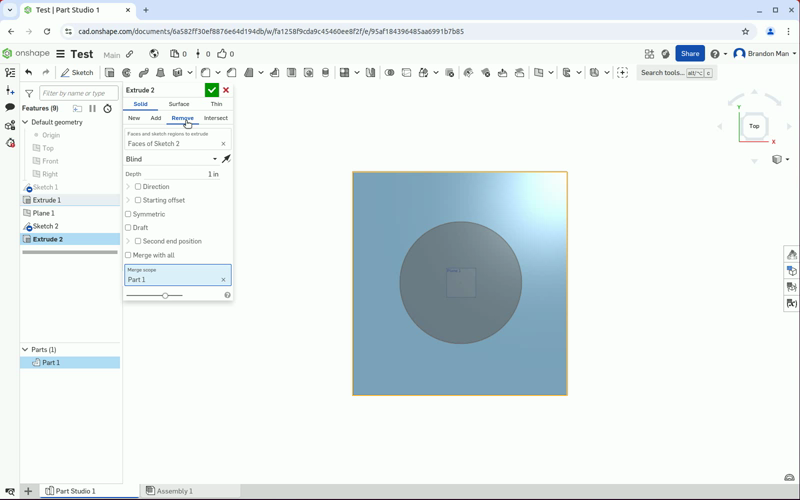
key(tab, 4)
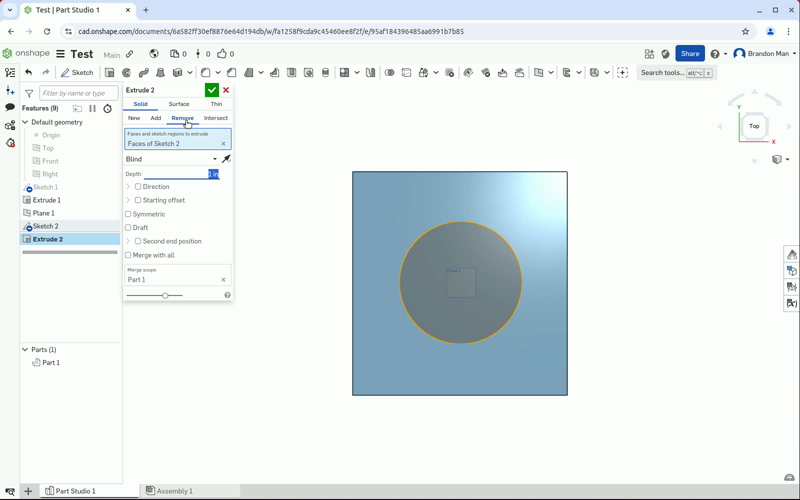
text(12.036)
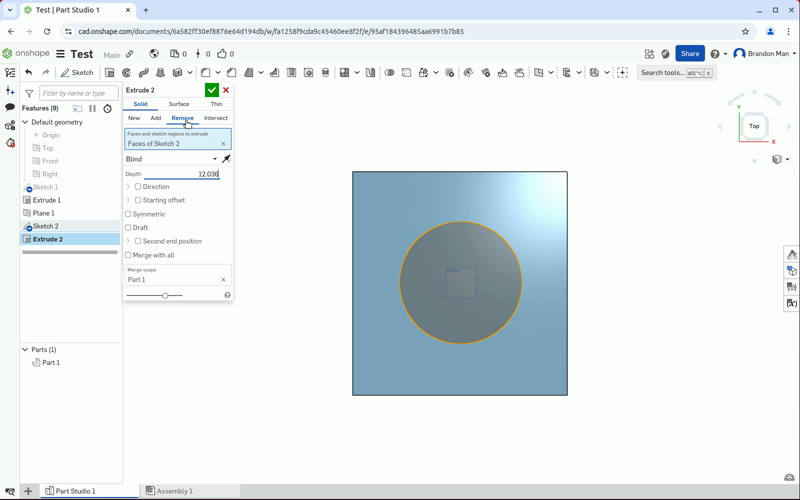
key(tab, 6)
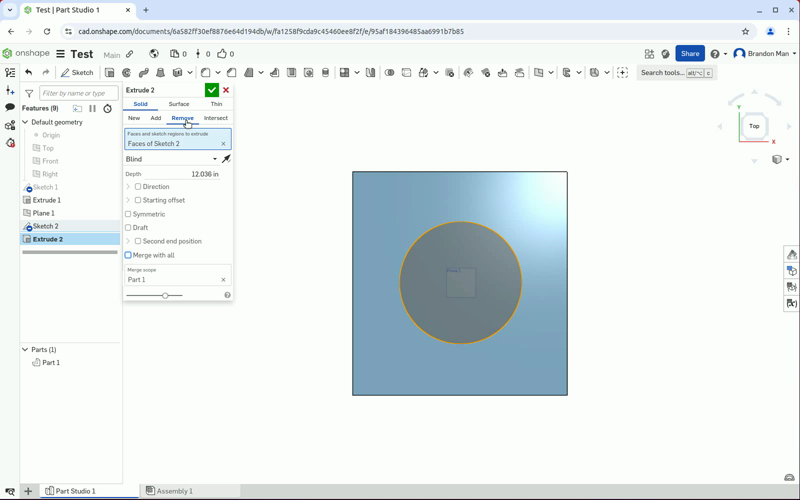
key(space)
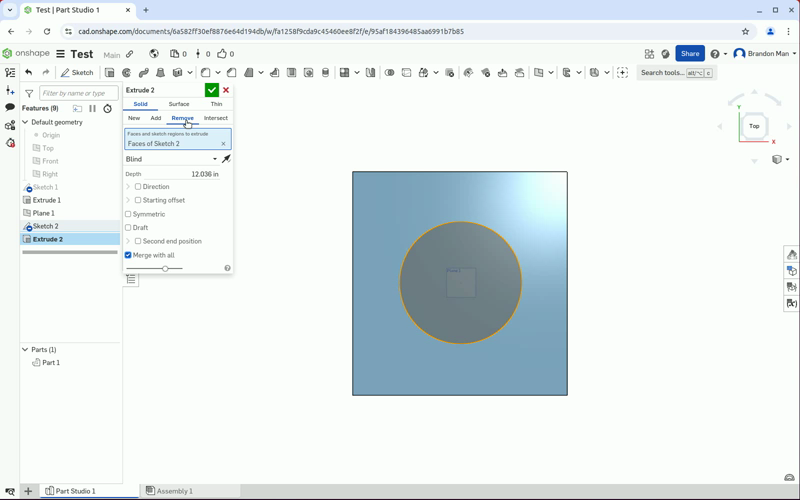
key(enter)
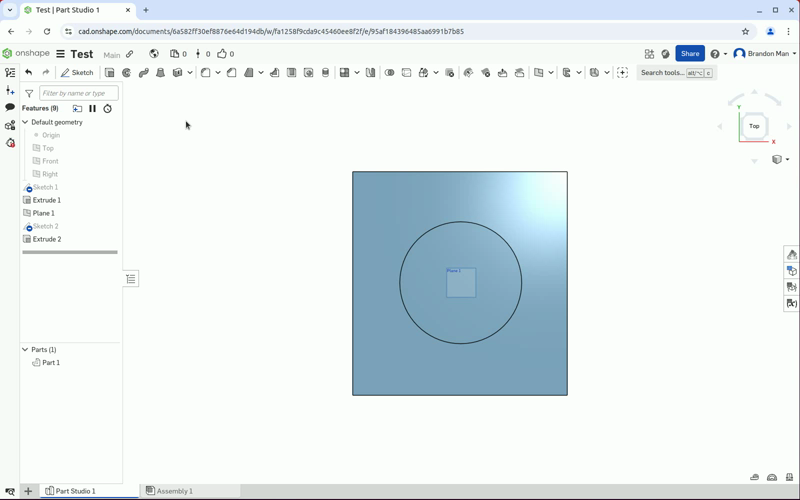
key(shift+h)
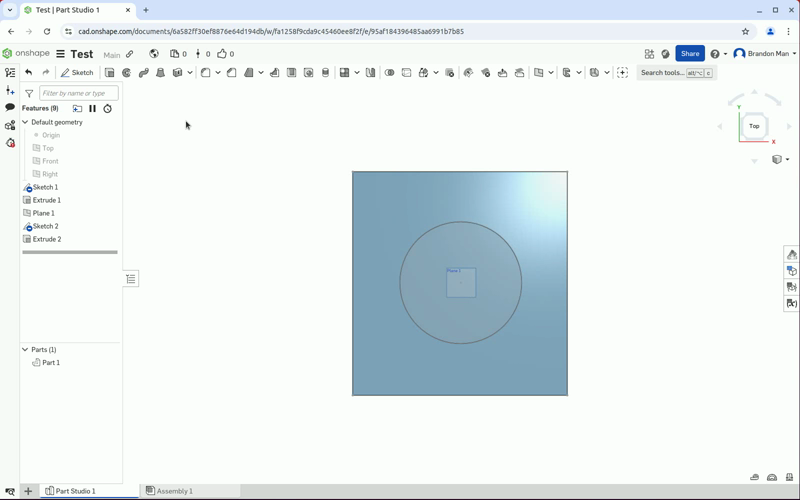
key(shift+h)
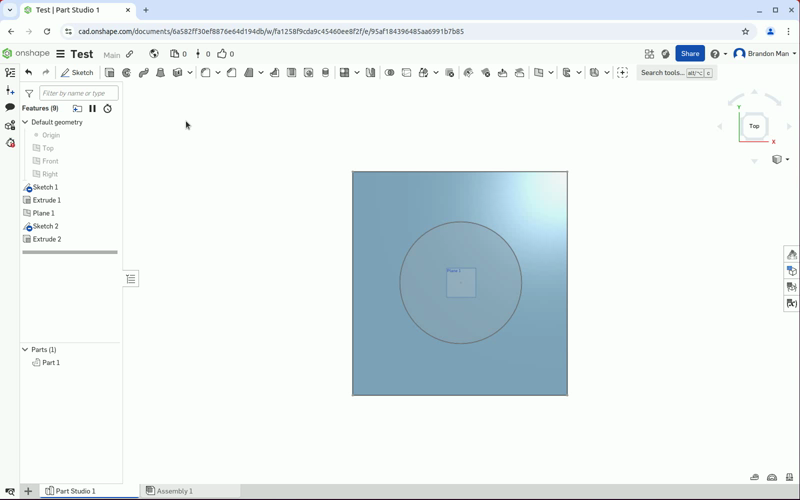
key(shift+7)
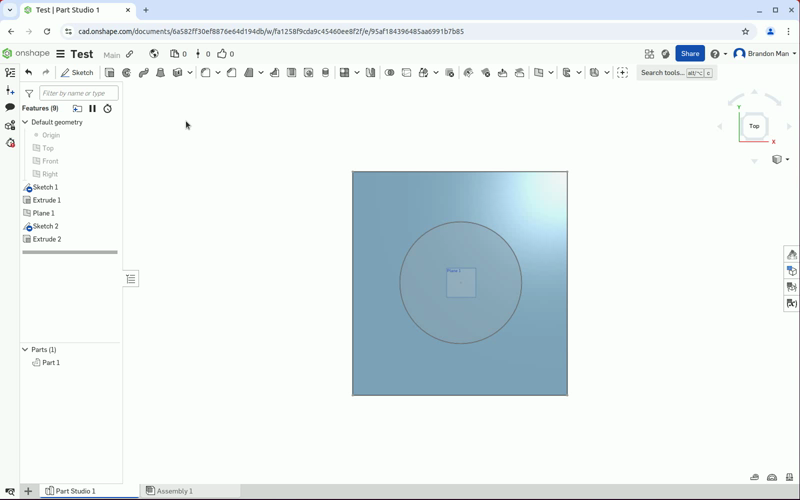
key(up, 3)
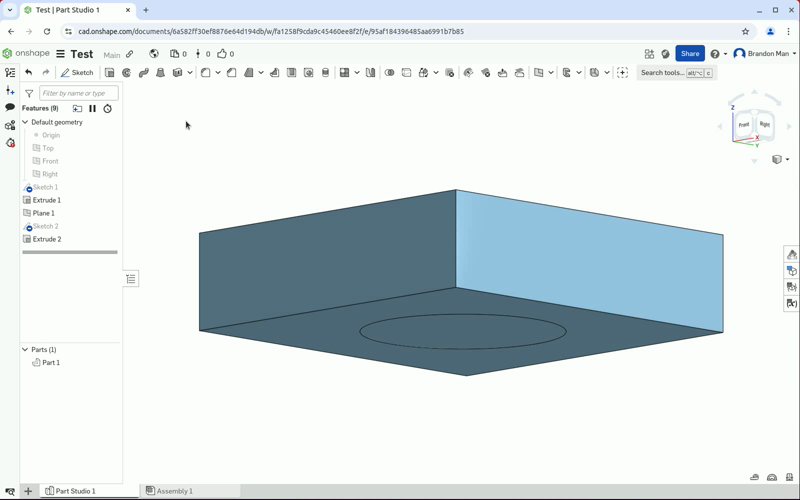
key(left, 3)
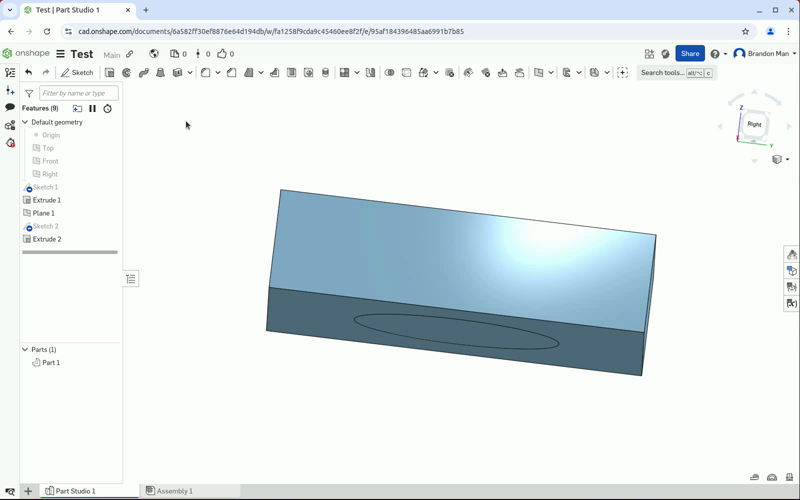
key(right, 3)
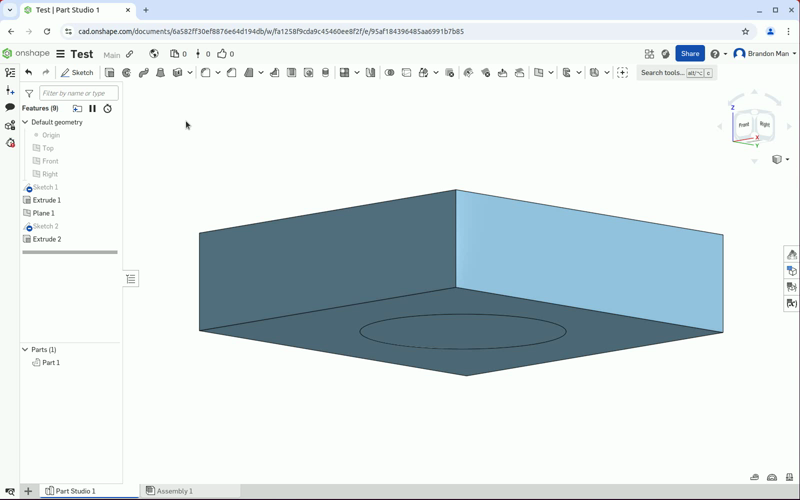
key(down, 3)
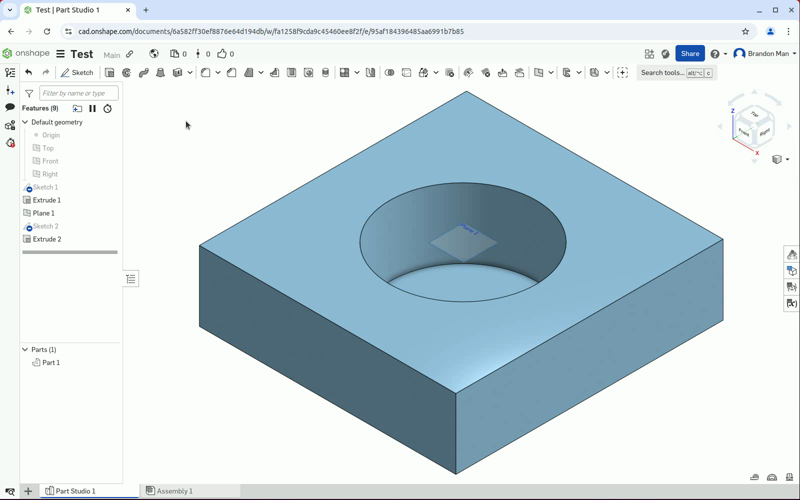
mouse_move(73, 189)
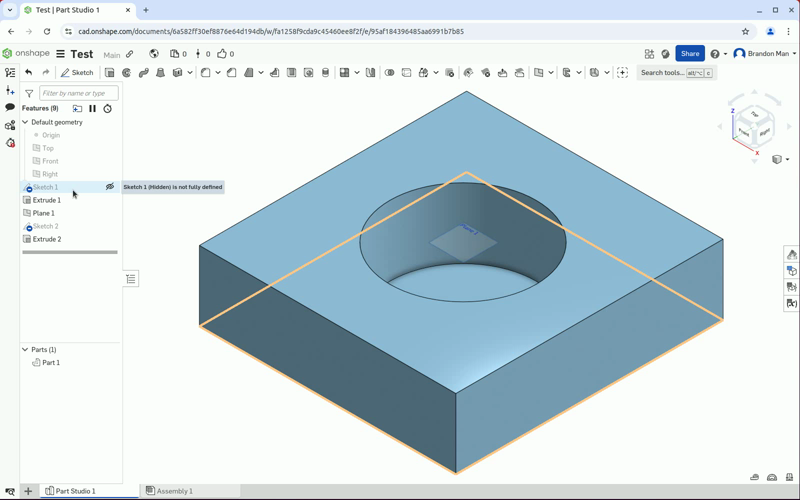
click(73, 189)